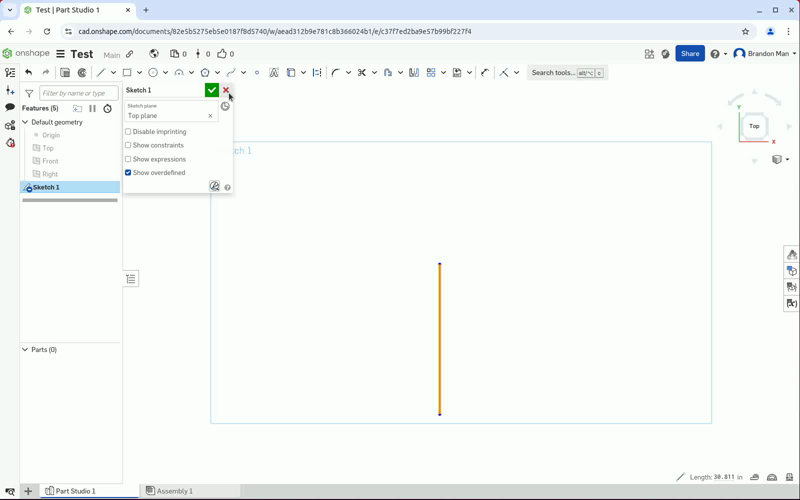
key(shift+h)
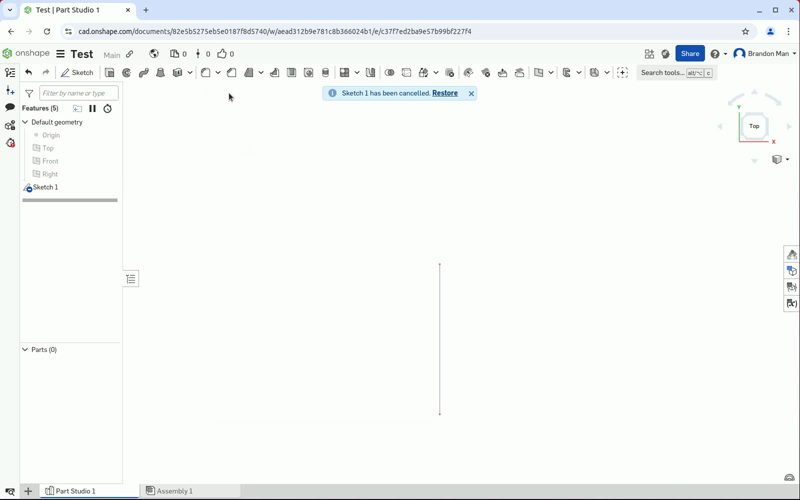
key(shift+s)
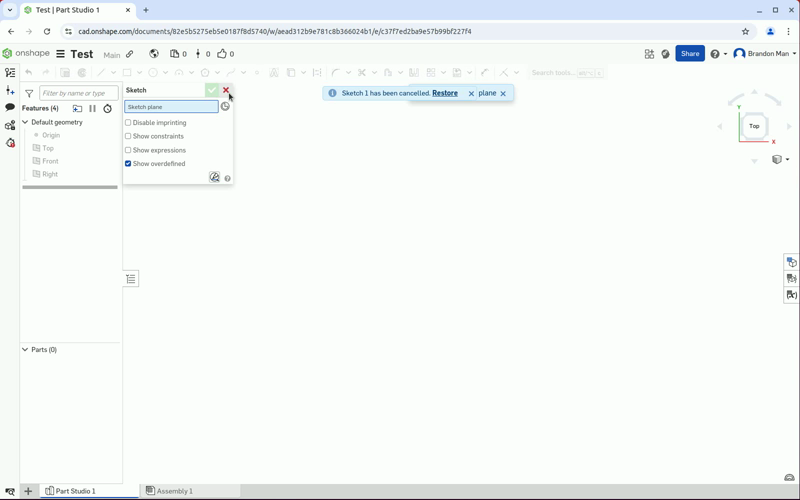
mouse_move(73, 150)
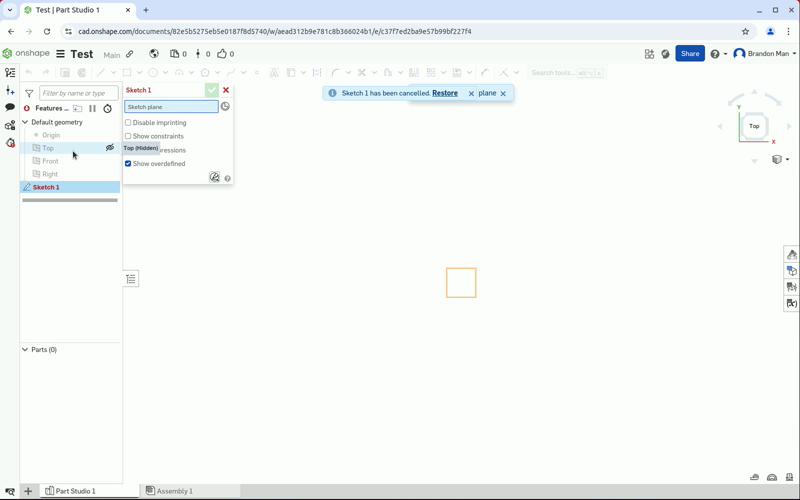
click(73, 150)
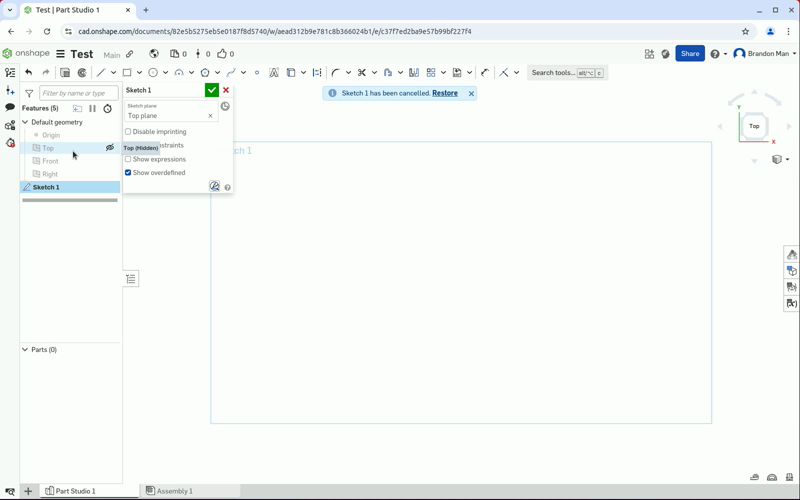
mouse_move(73, 352)
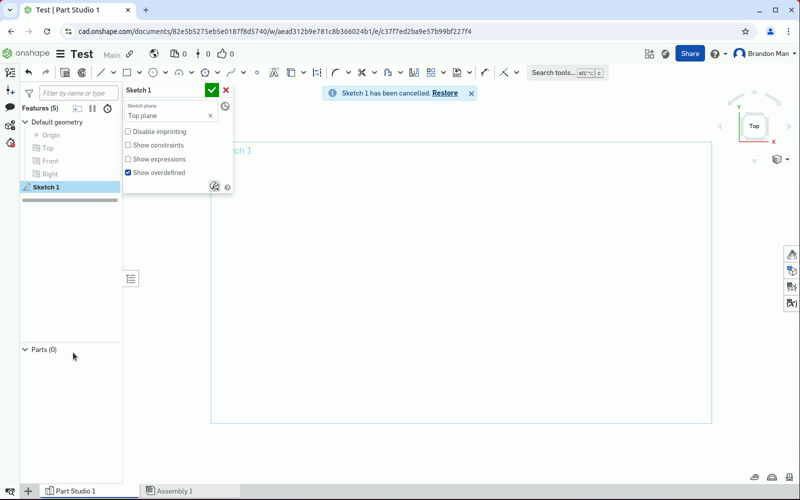
key(y)
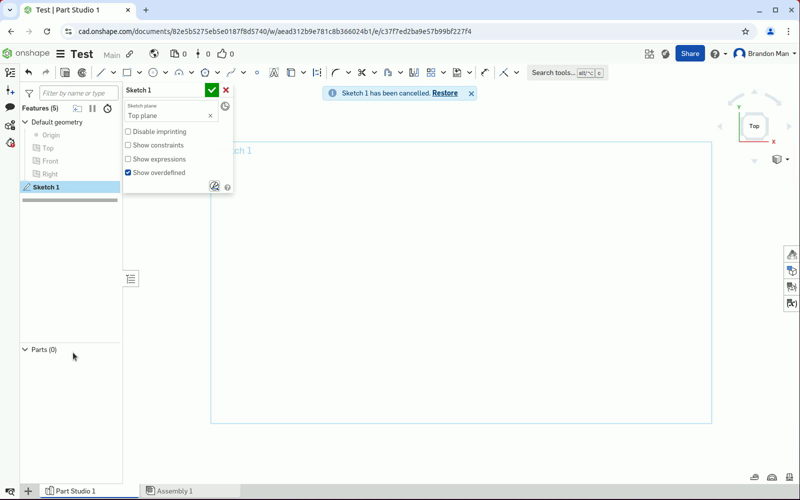
key(l)
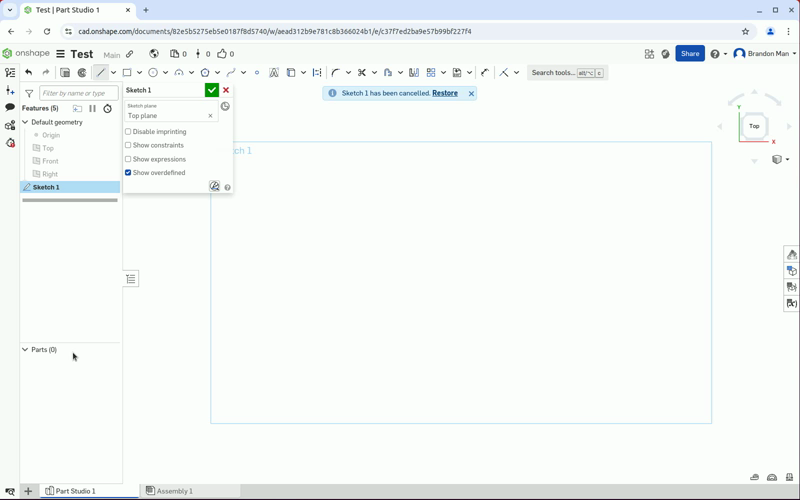
key_down(shift)
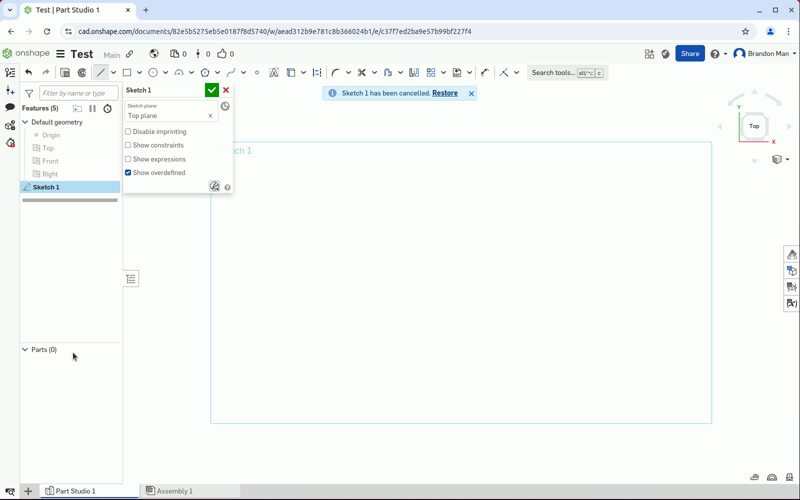
mouse_move(363, 339)
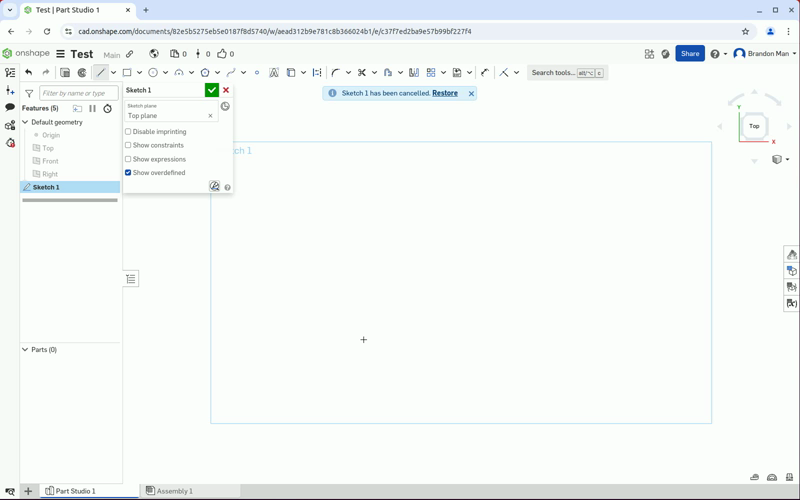
click(363, 339)
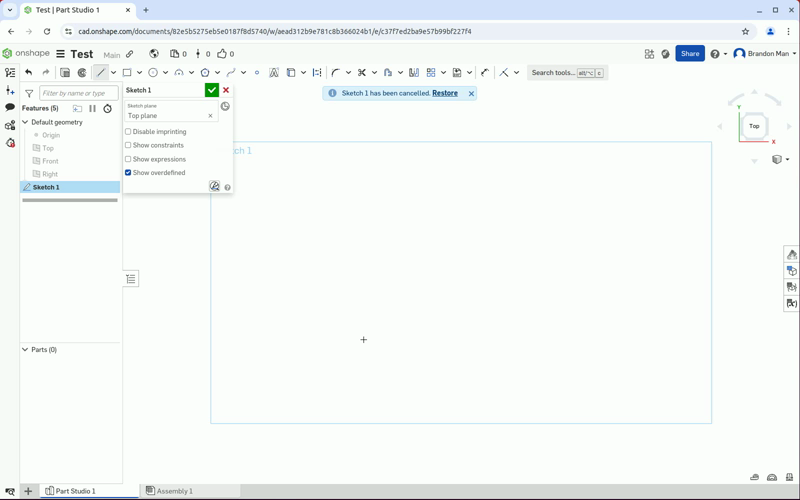
key_up(shift)
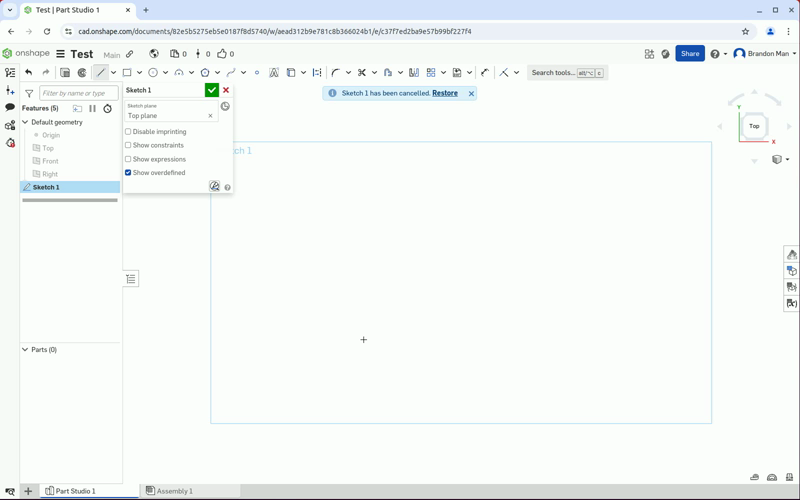
key_down(shift)
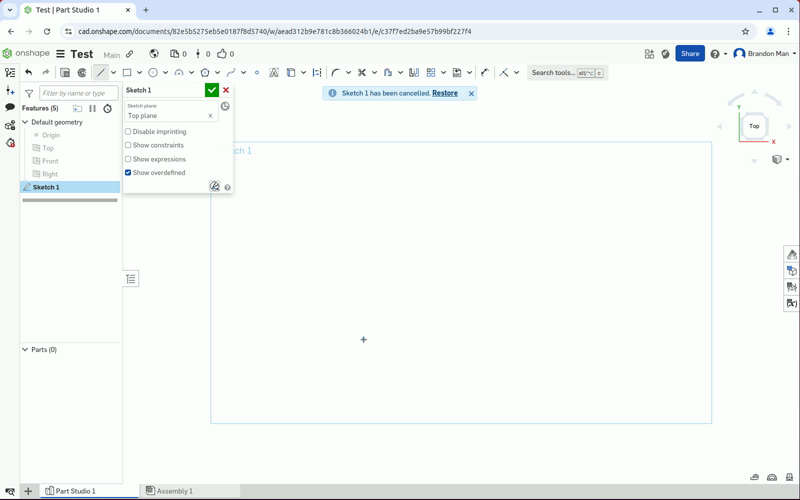
mouse_move(461, 394)
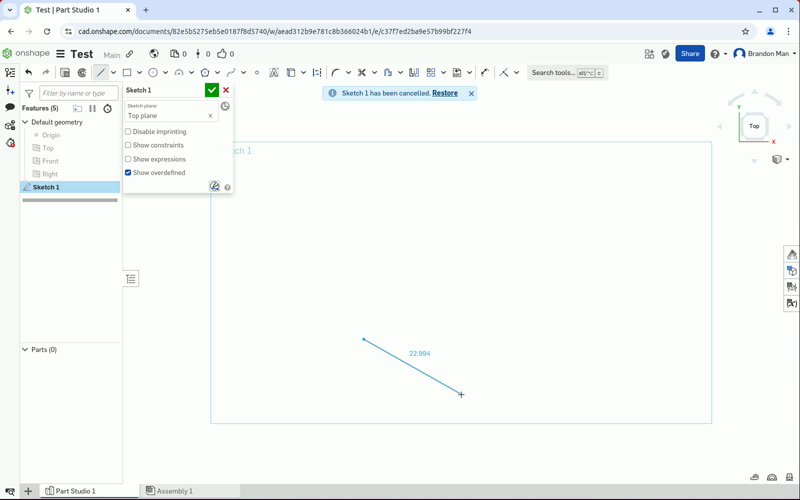
click(461, 394)
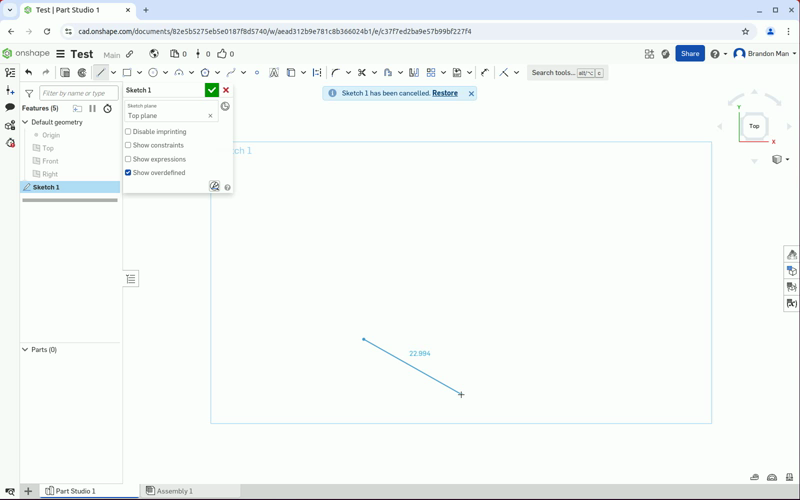
key_up(shift)
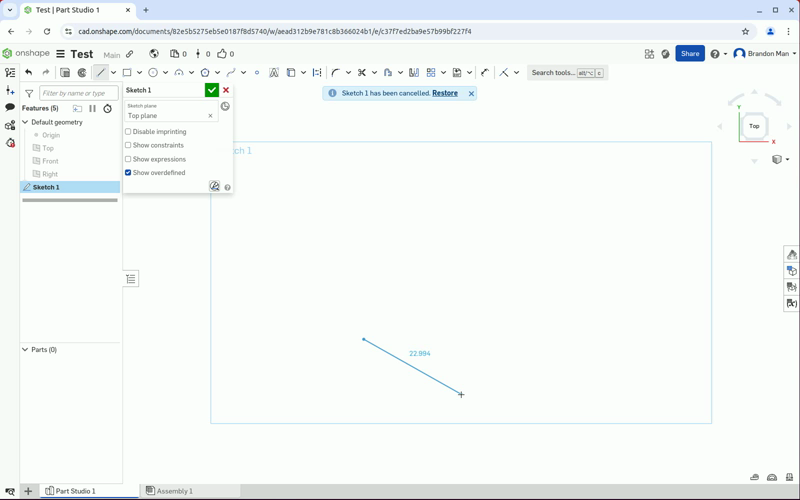
key_down(shift)
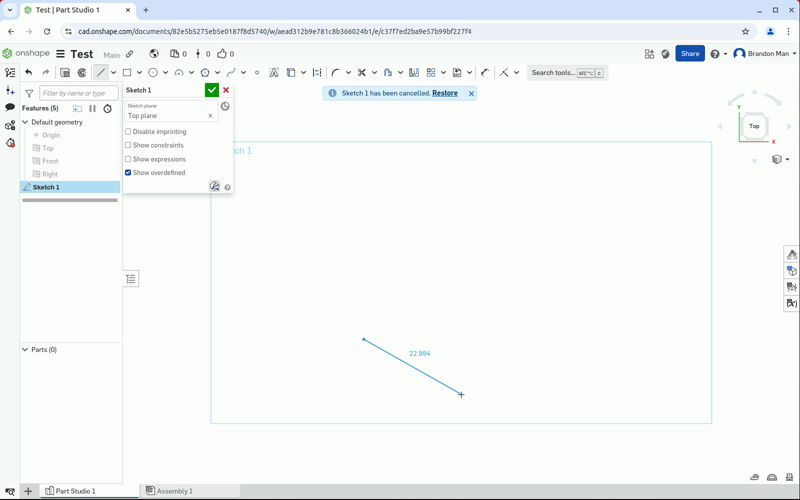
mouse_move(557, 339)
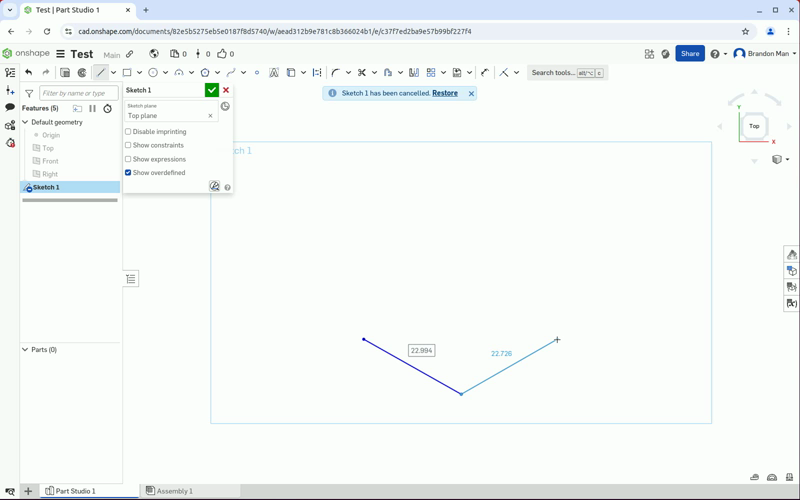
click(557, 339)
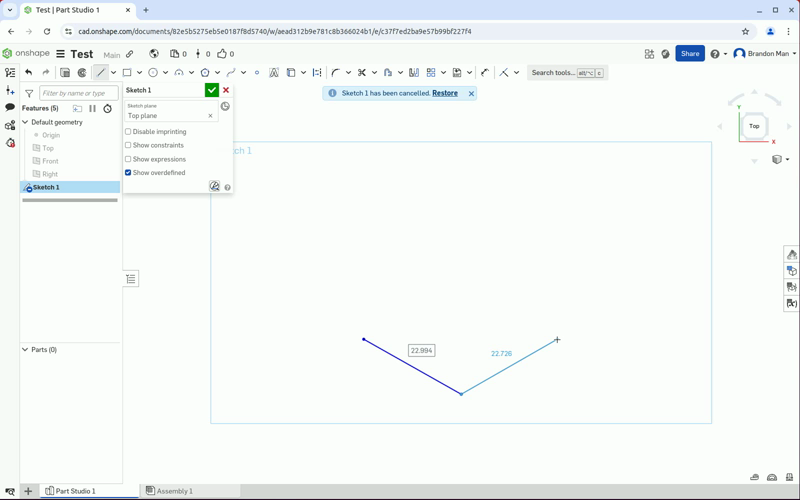
key_up(shift)
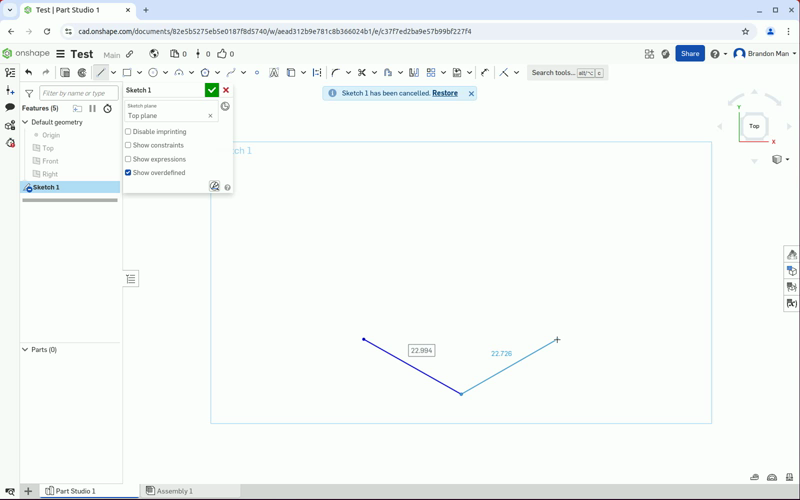
key_down(shift)
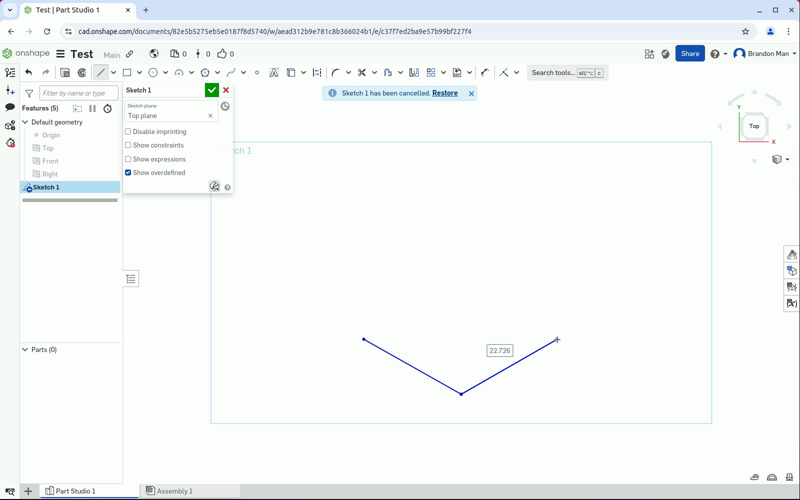
mouse_move(557, 227)
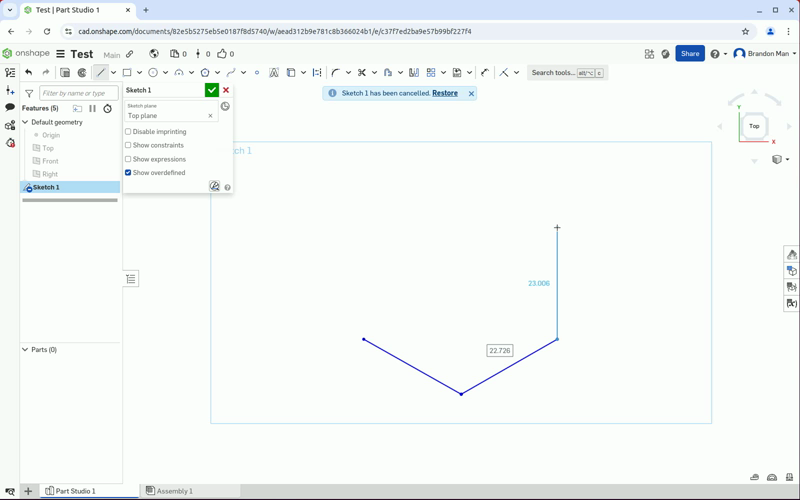
click(557, 227)
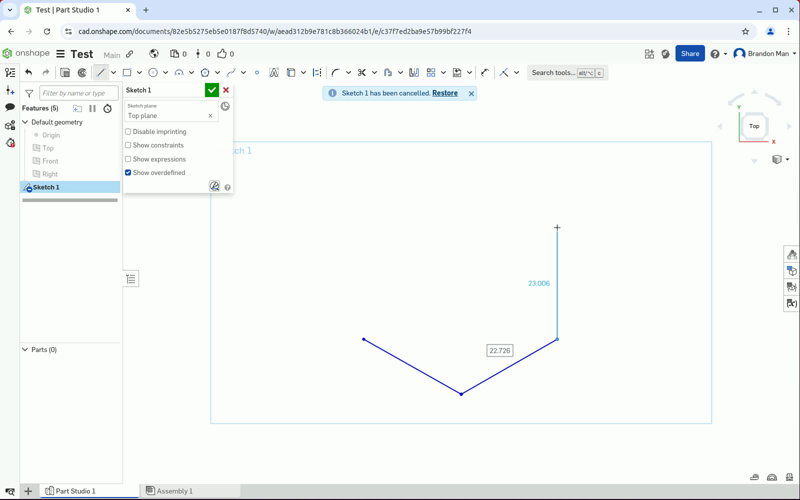
key_up(shift)
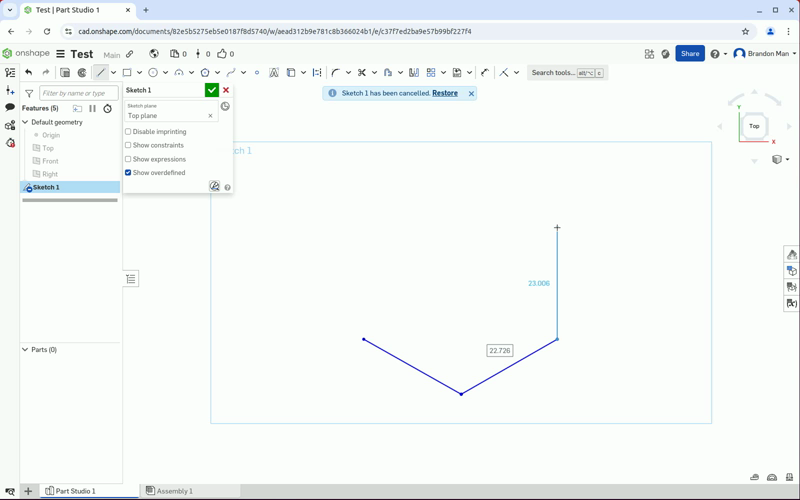
key_down(shift)
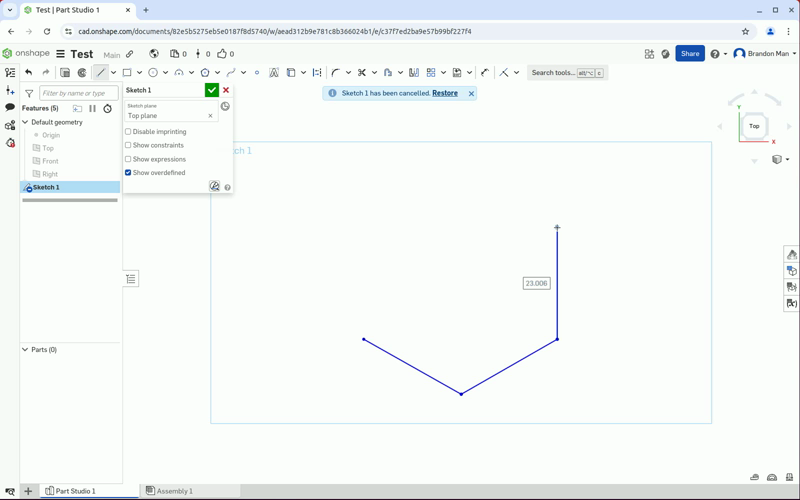
mouse_move(461, 171)
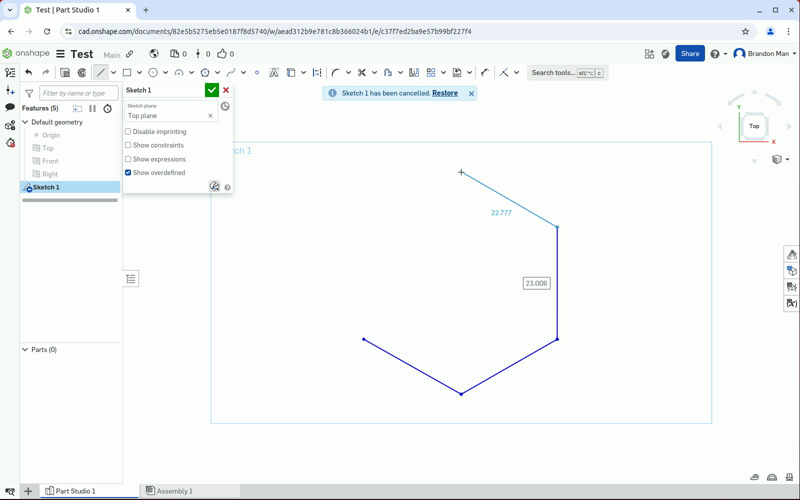
click(461, 171)
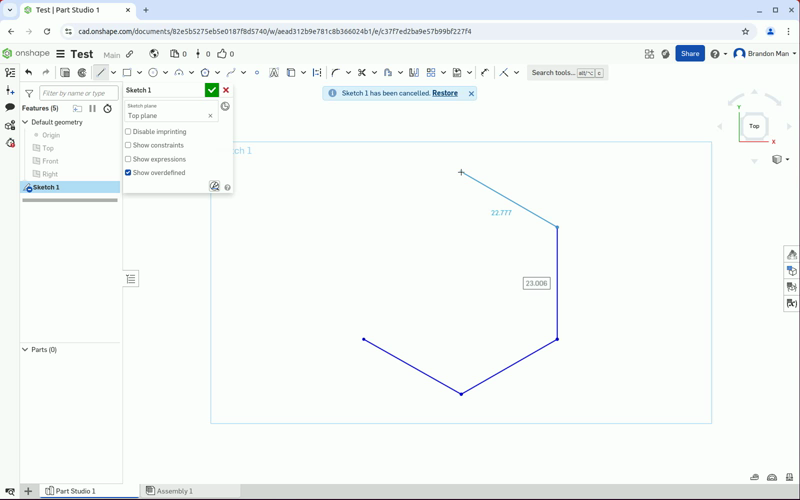
key_up(shift)
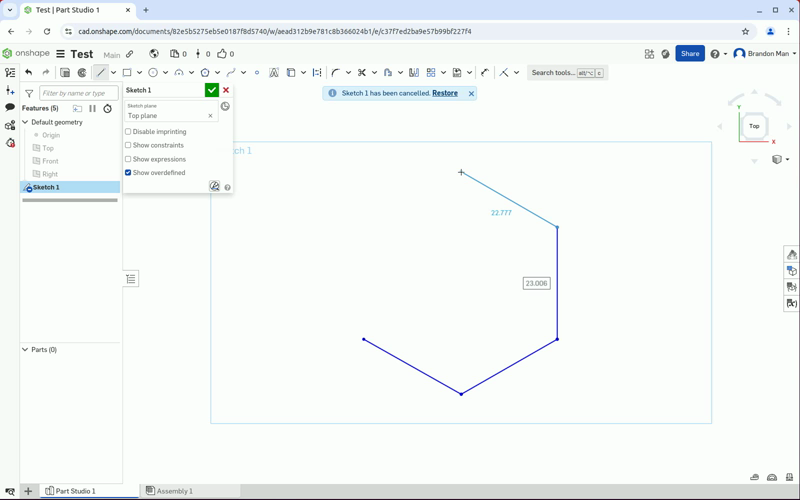
key_down(shift)
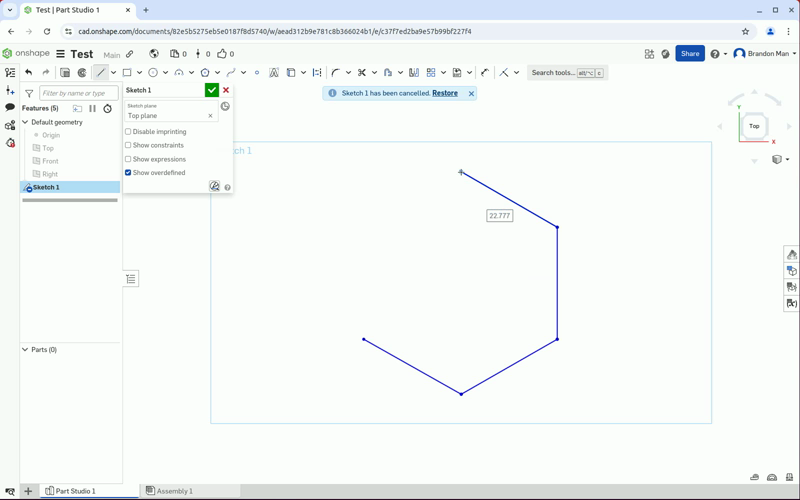
mouse_move(363, 227)
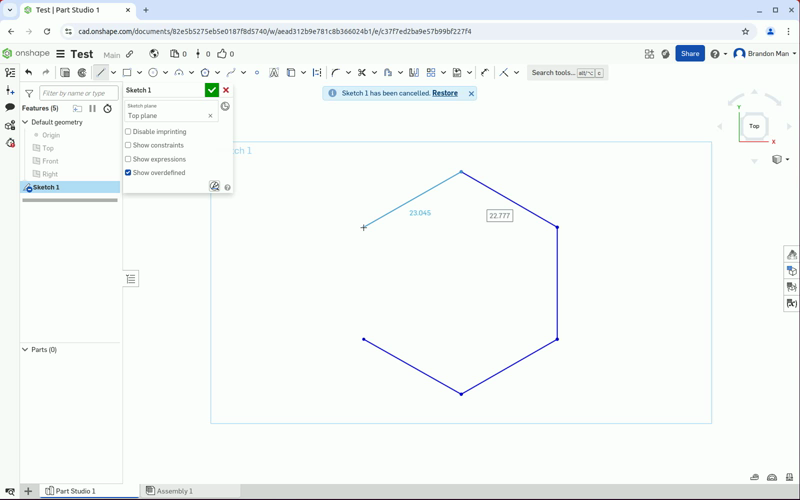
click(363, 227)
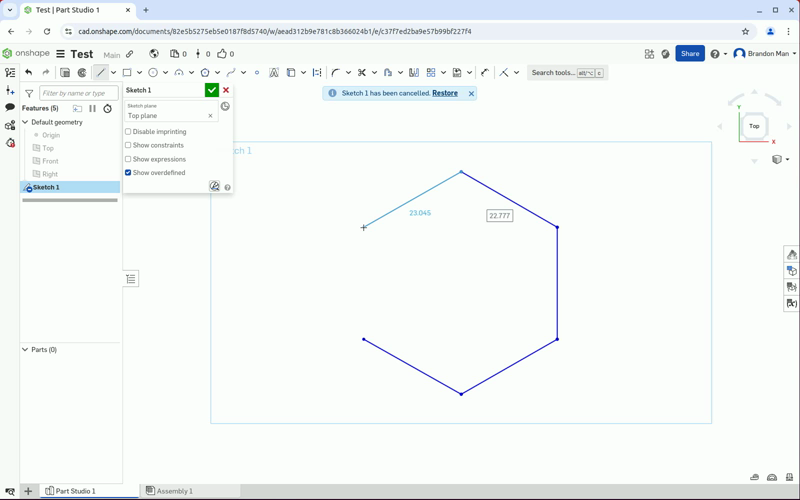
key_up(shift)
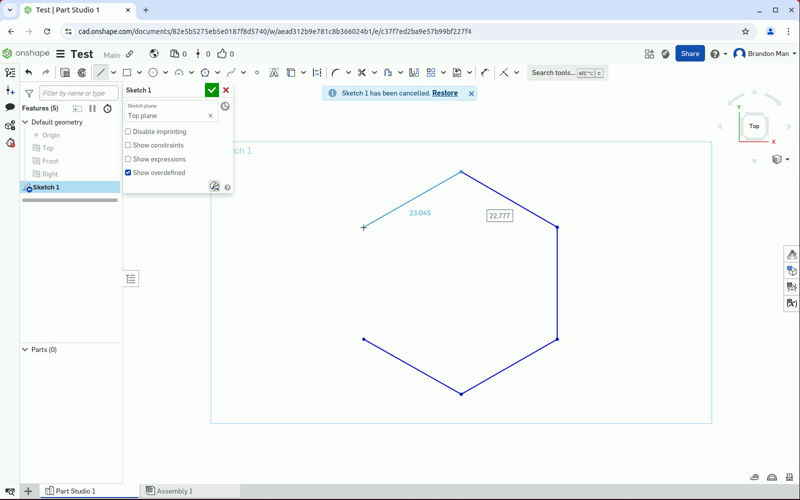
key_down(shift)
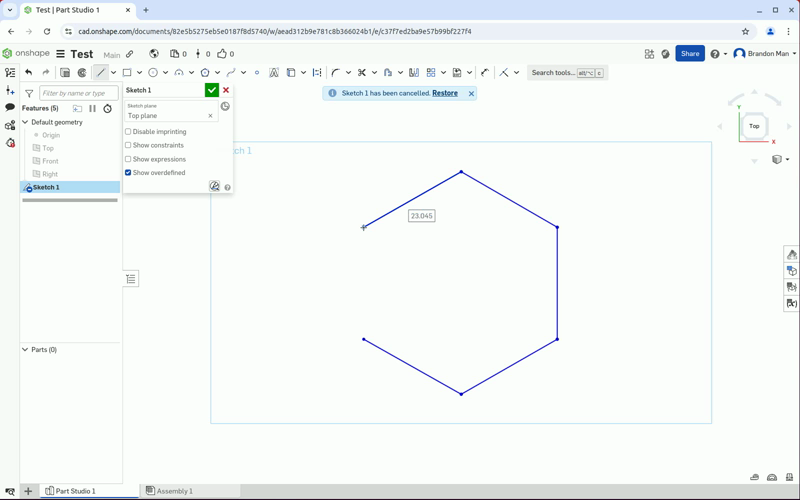
mouse_move(363, 339)
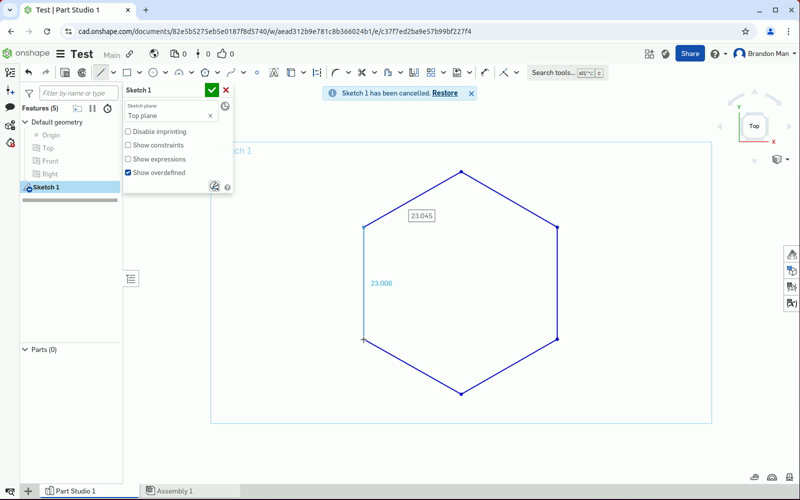
key_up(shift)
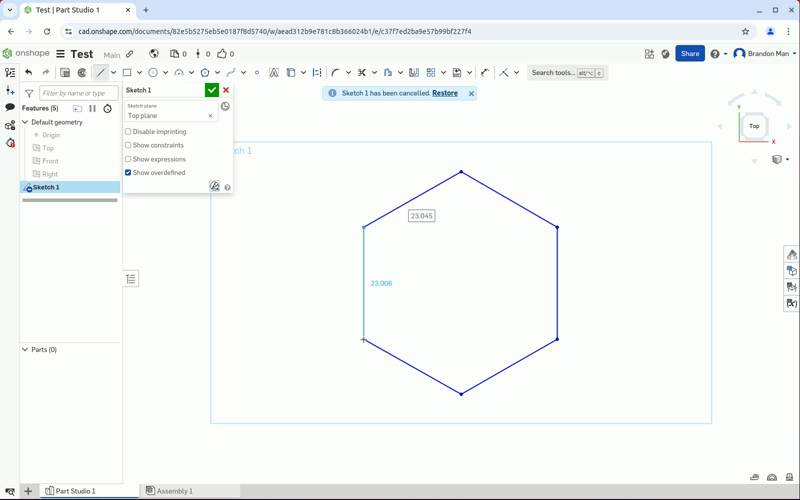
click(363, 339)
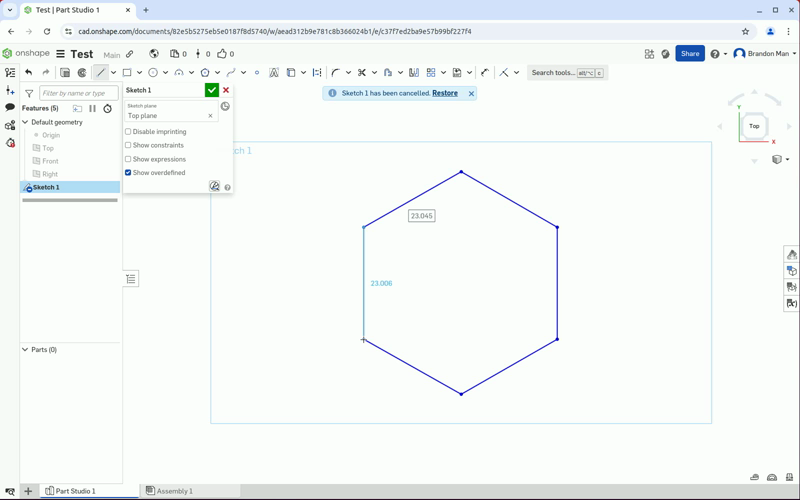
key(esc)
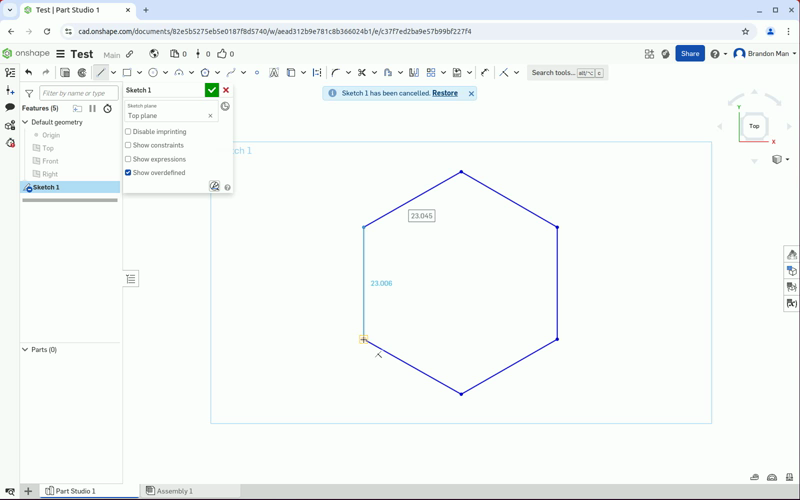
key(c)
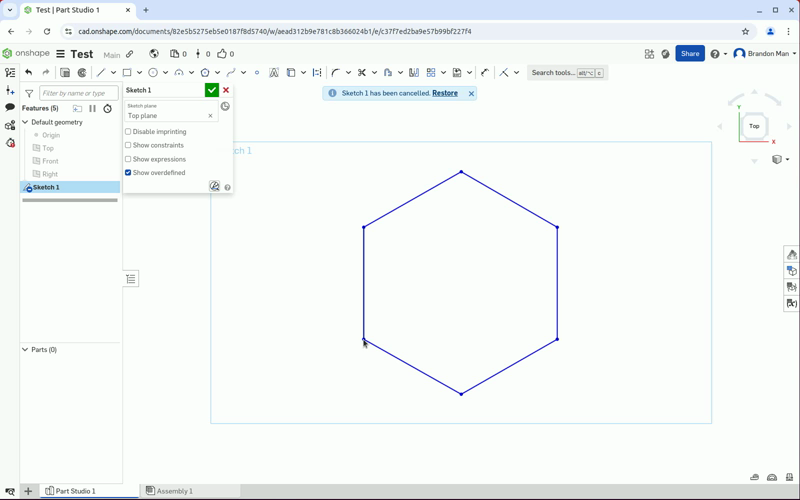
key_down(shift)
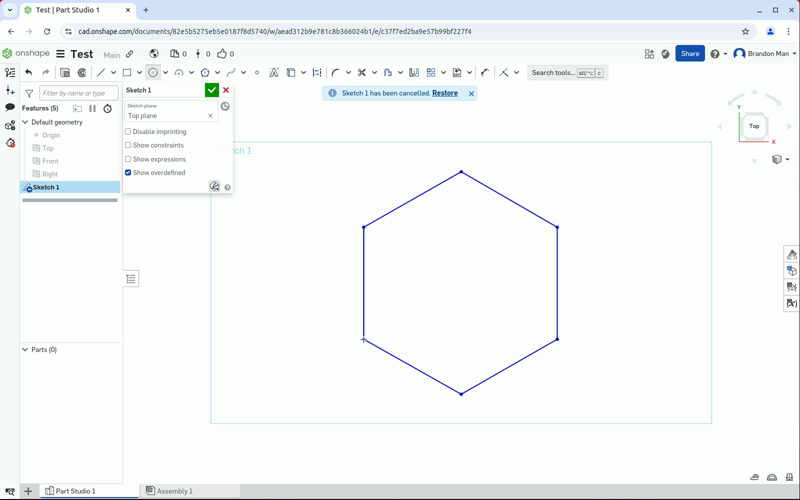
mouse_move(461, 284)
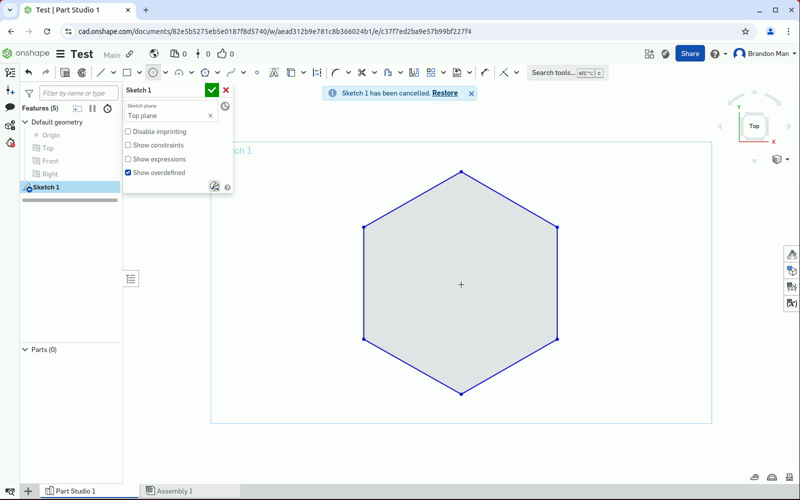
click(461, 284)
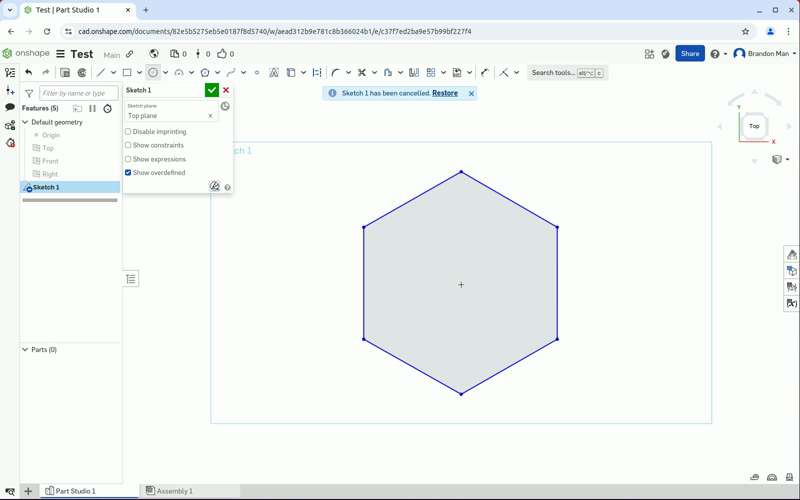
key_up(shift)
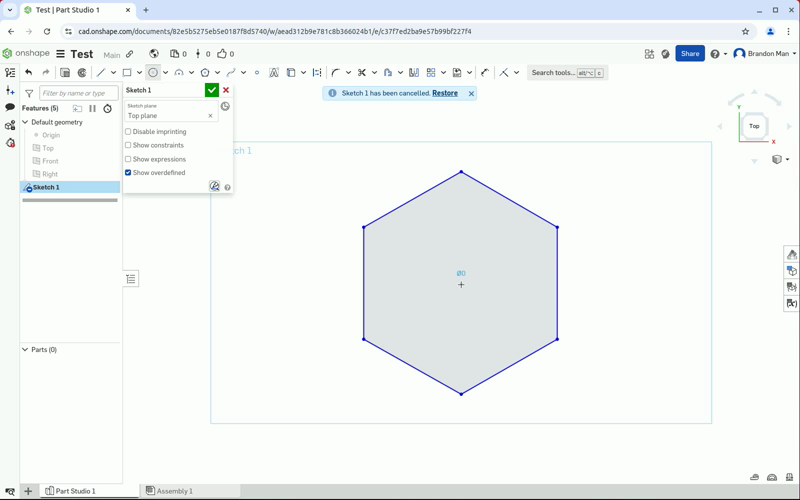
mouse_move(549, 284)
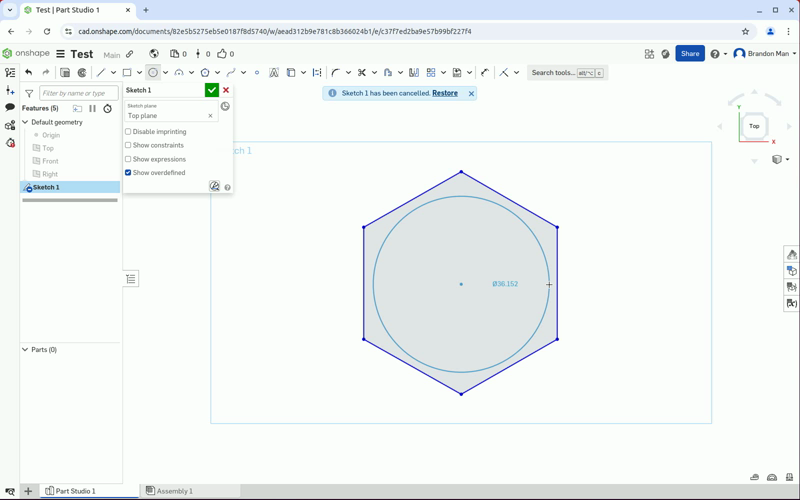
click(549, 284)
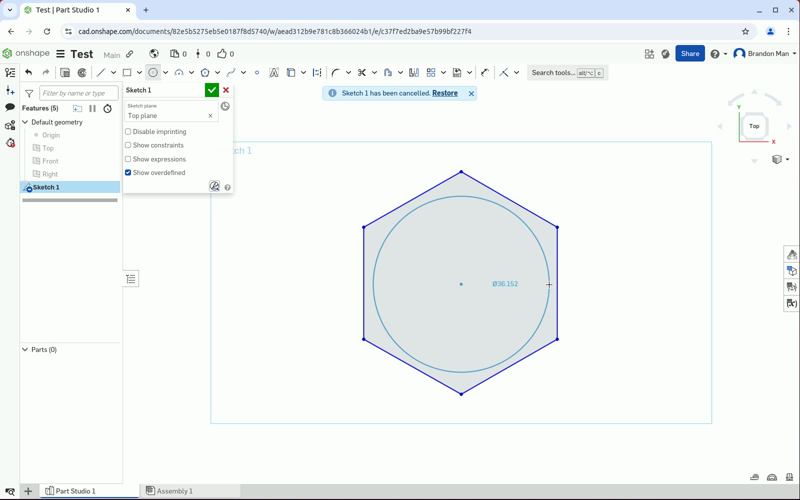
key(esc)
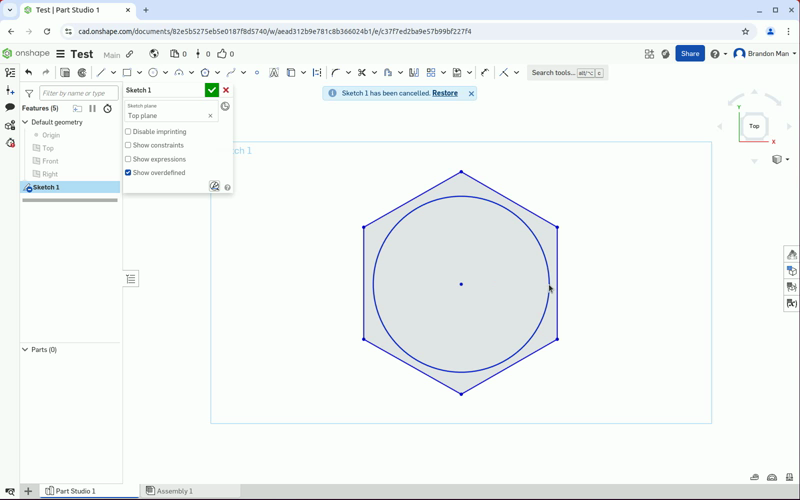
mouse_move(392, 349)
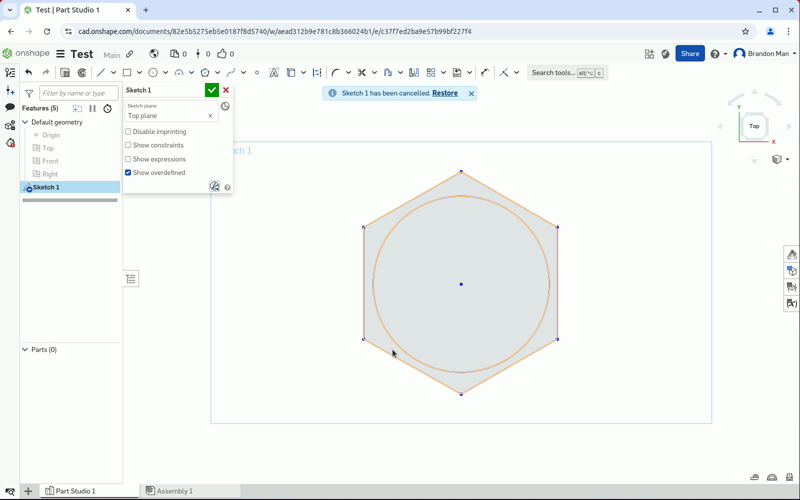
click(392, 349)
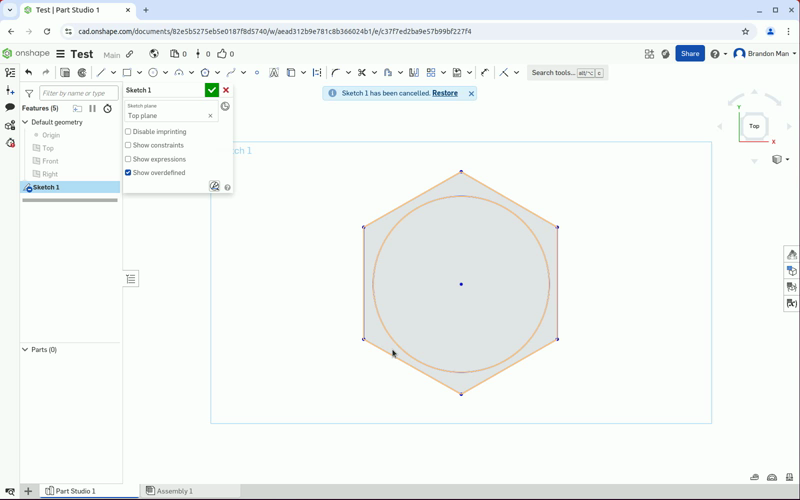
mouse_move(73, 352)
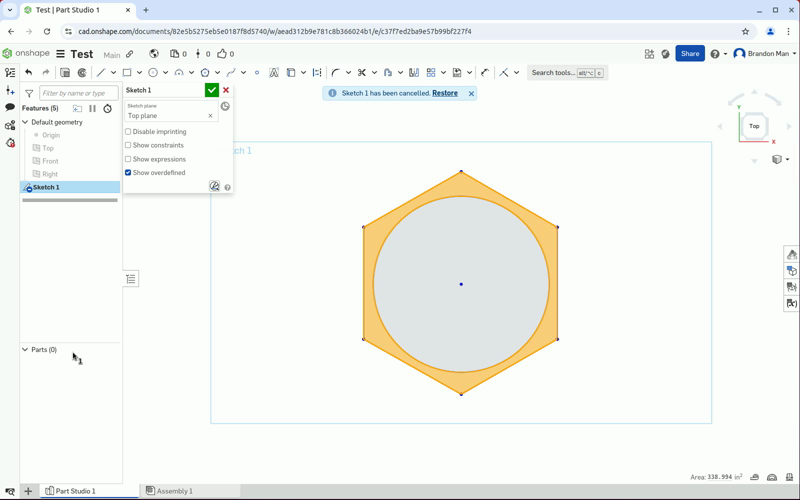
key(shift+y)
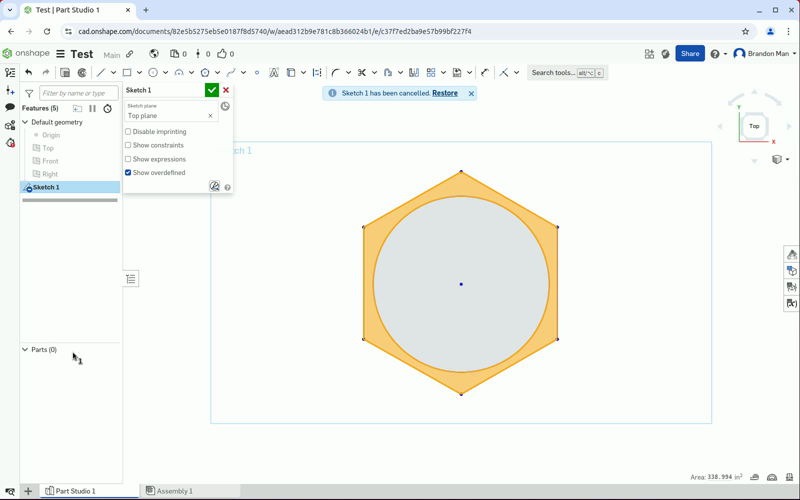
key(shift+e)
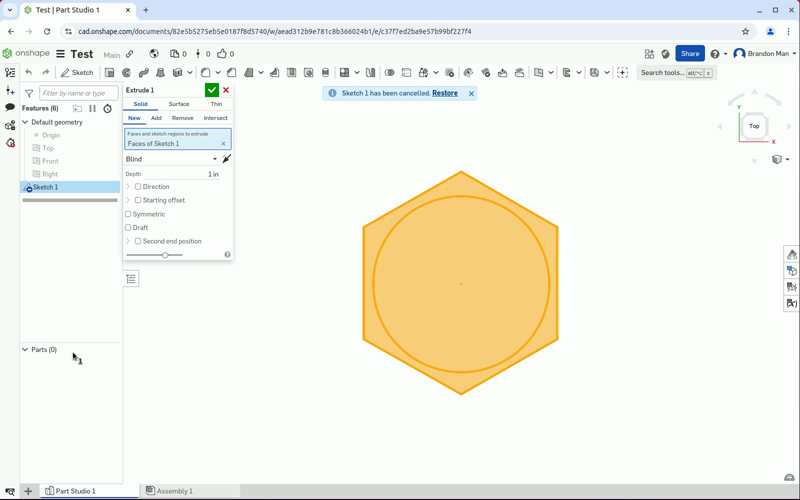
mouse_move(143, 106)
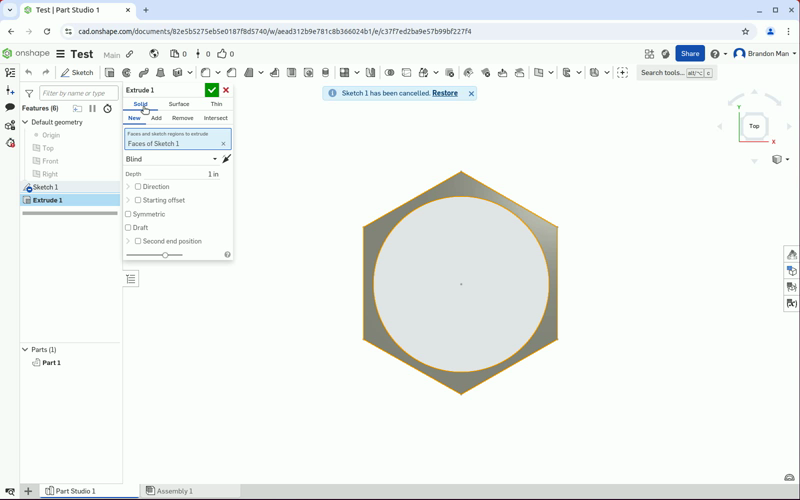
click(143, 106)
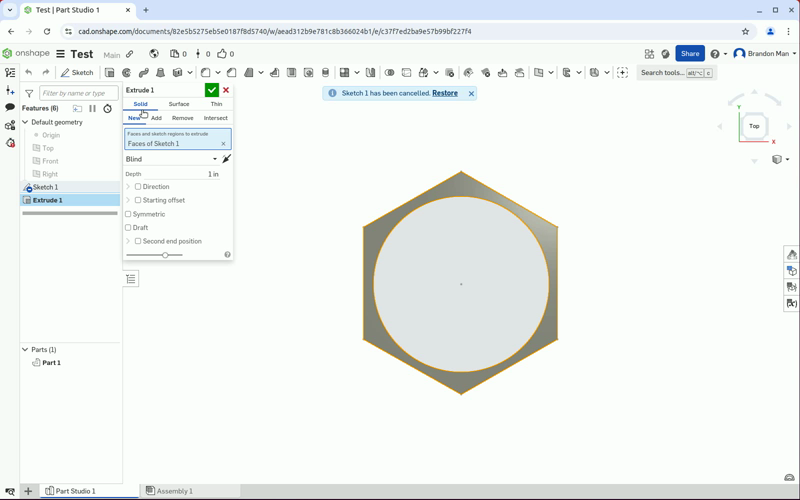
mouse_move(137, 120)
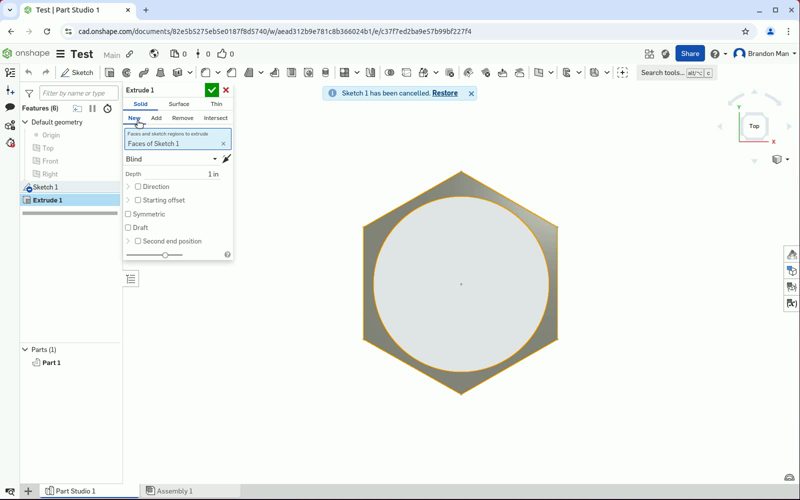
click(137, 120)
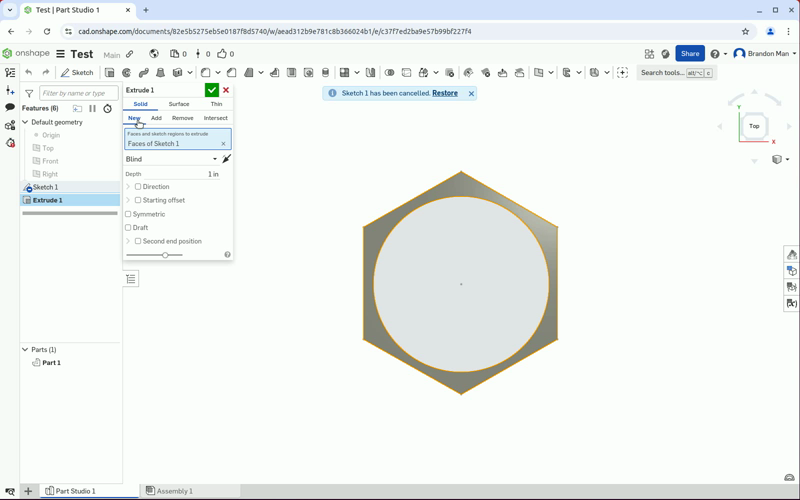
key(tab, 4)
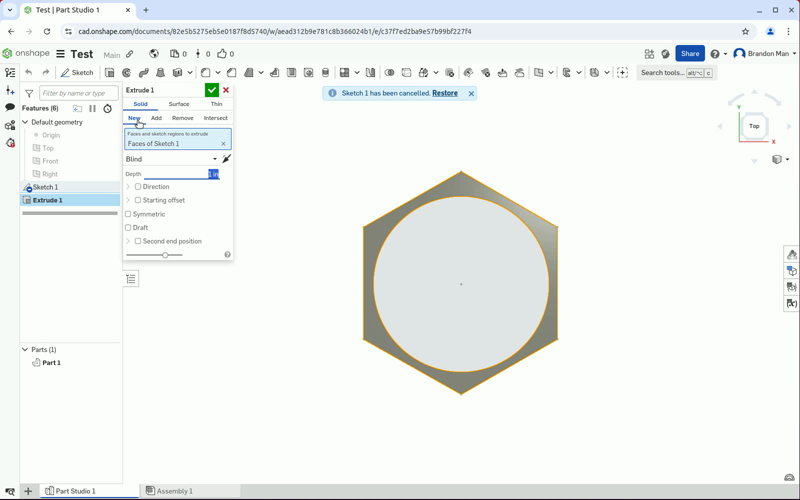
text(8.906)
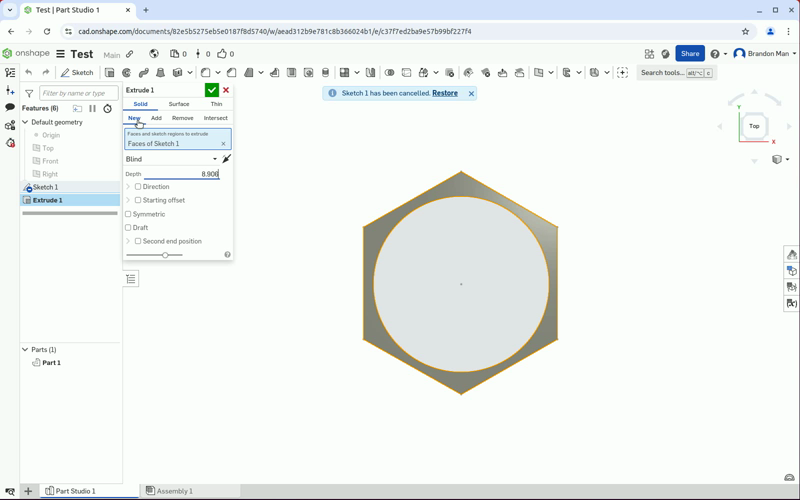
key(enter)
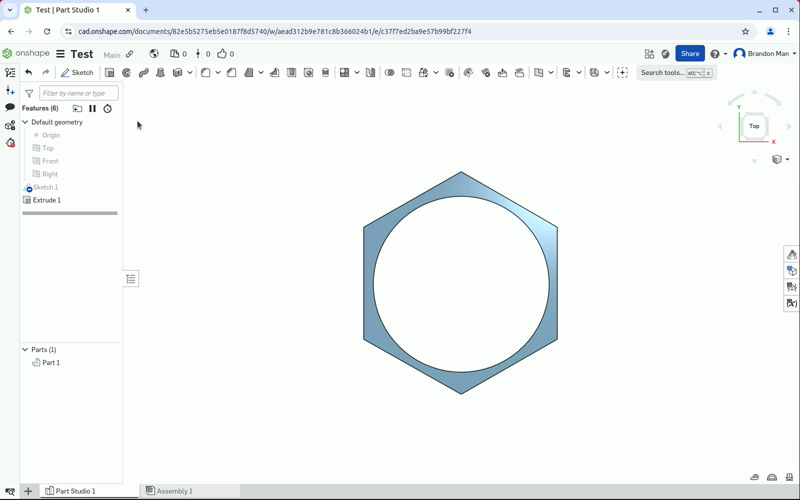
key(shift+h)
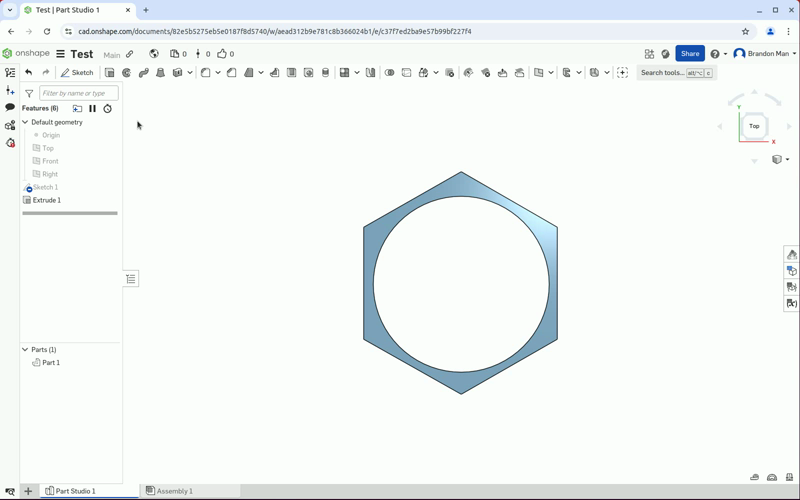
key(shift+h)
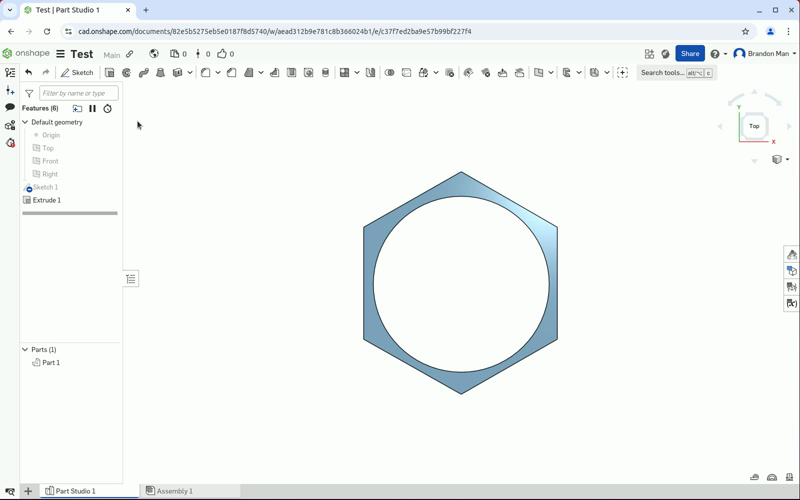
mouse_move(73, 189)
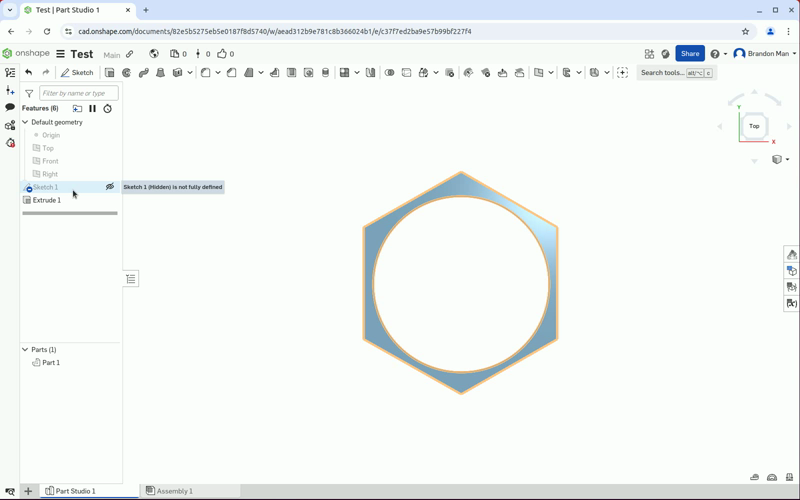
click(73, 189)
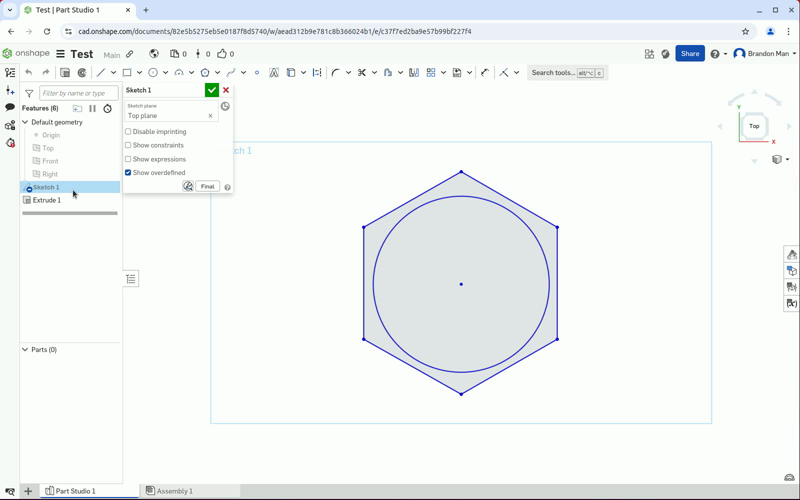
mouse_move(229, 92)
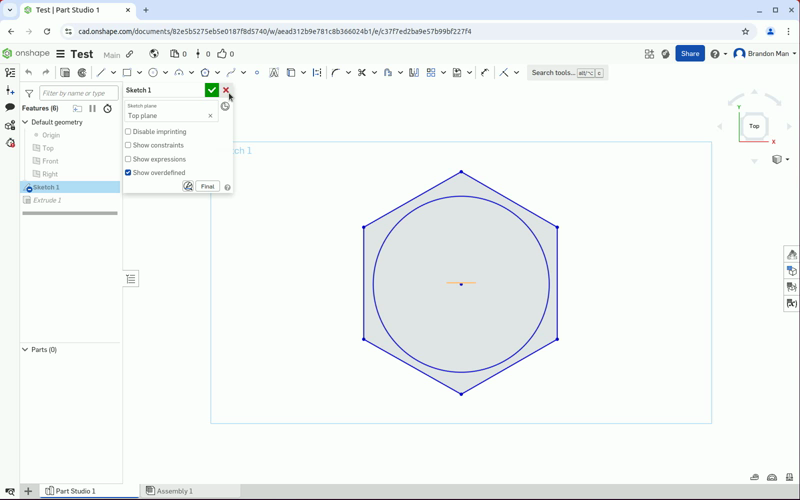
click(229, 92)
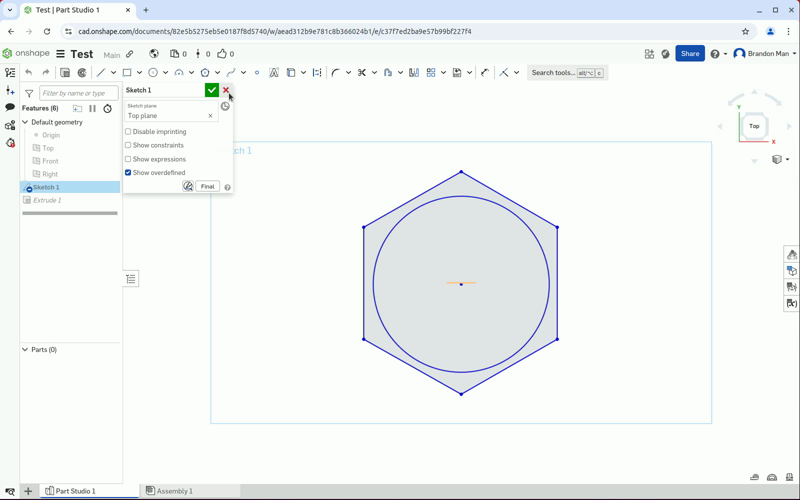
key(shift+s)
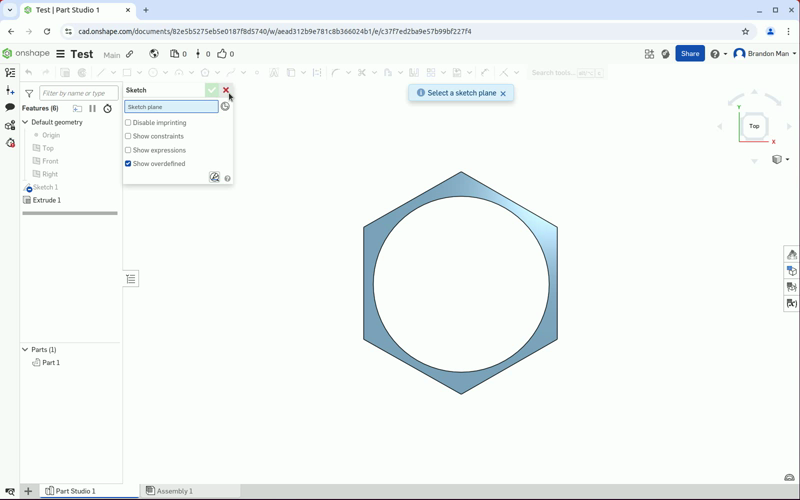
mouse_move(73, 150)
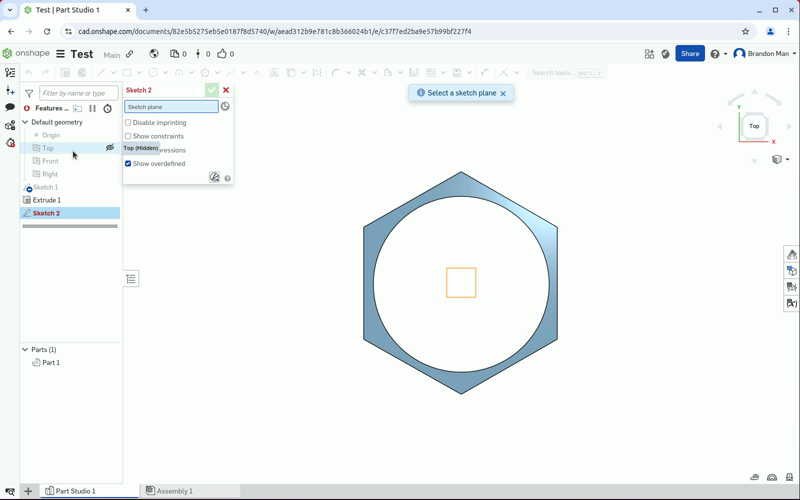
click(73, 150)
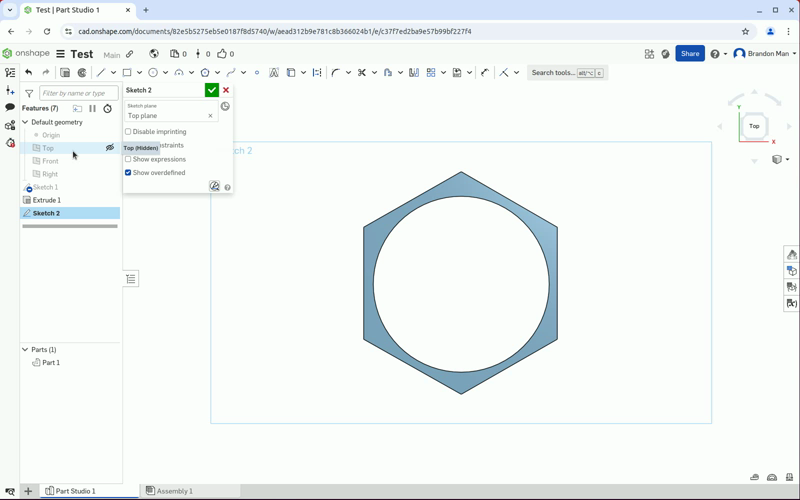
mouse_move(73, 352)
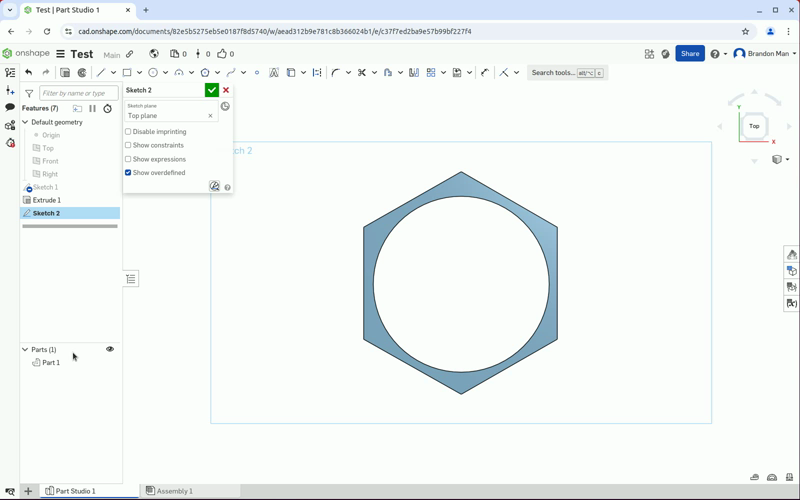
key(y)
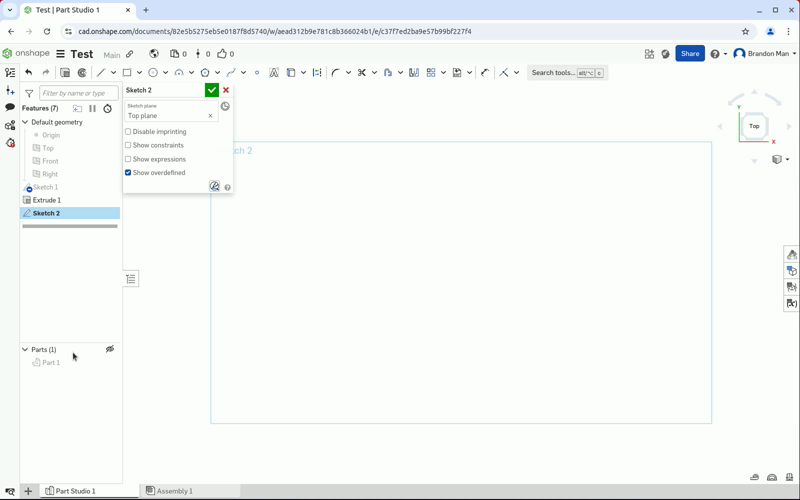
key(c)
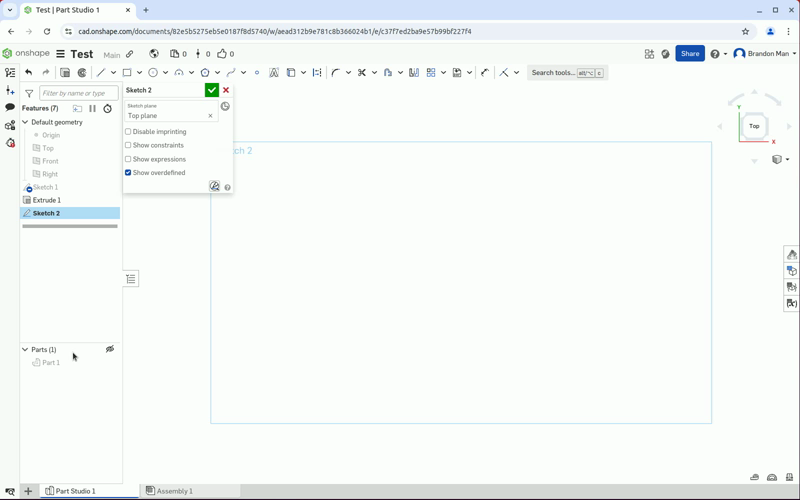
key_down(shift)
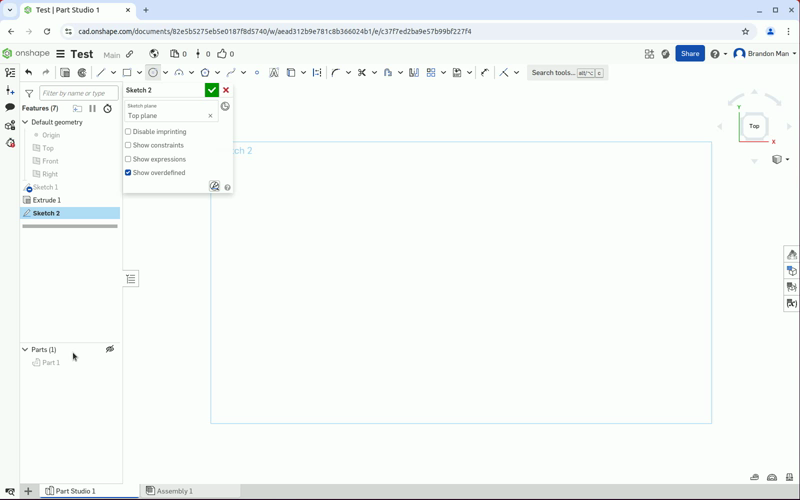
mouse_move(461, 282)
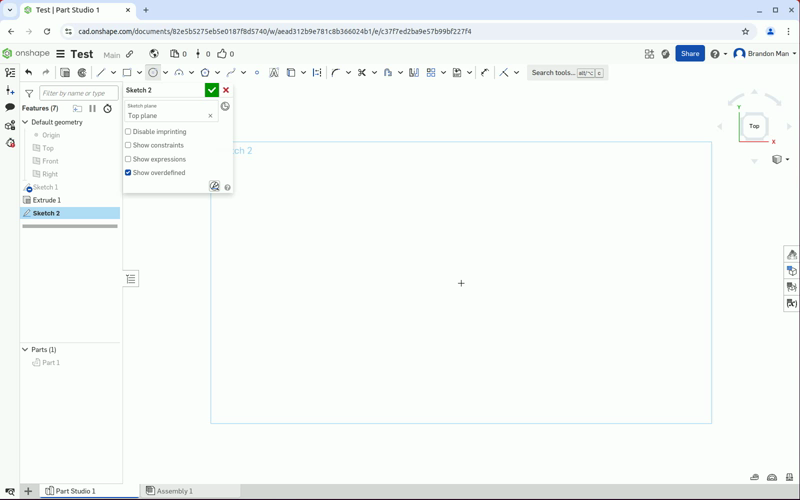
click(461, 282)
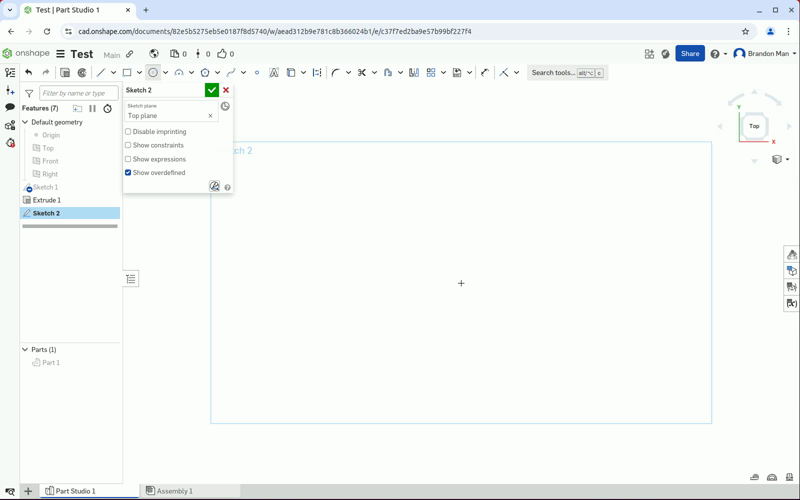
key_up(shift)
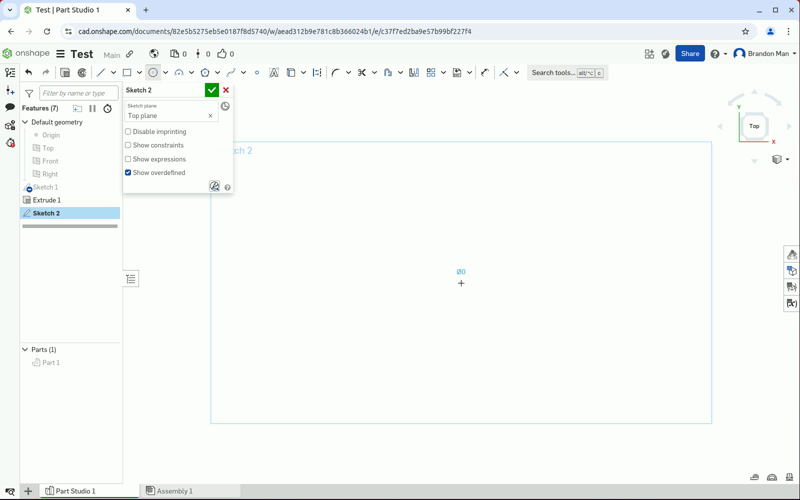
mouse_move(549, 282)
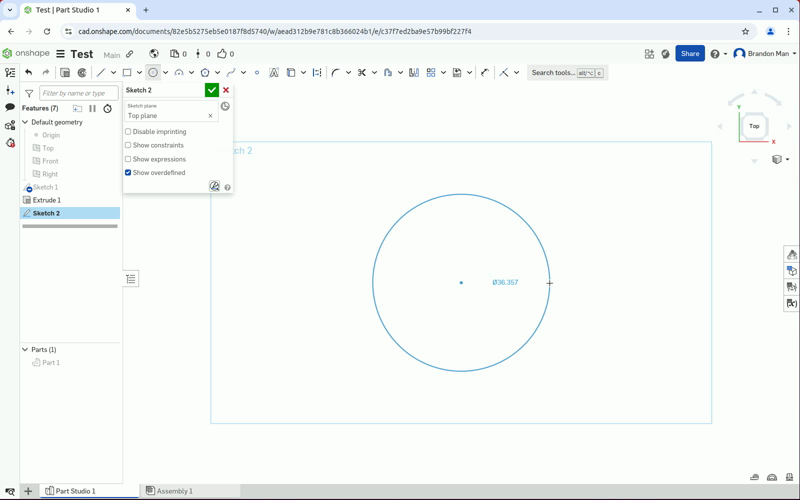
click(549, 282)
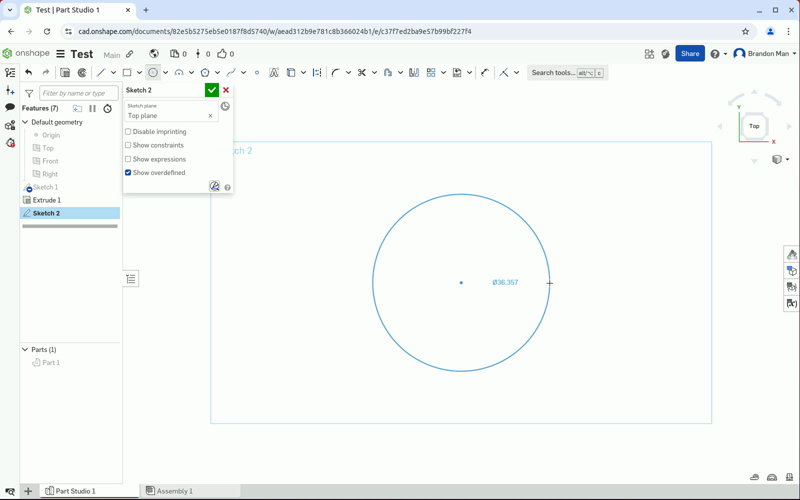
key(esc)
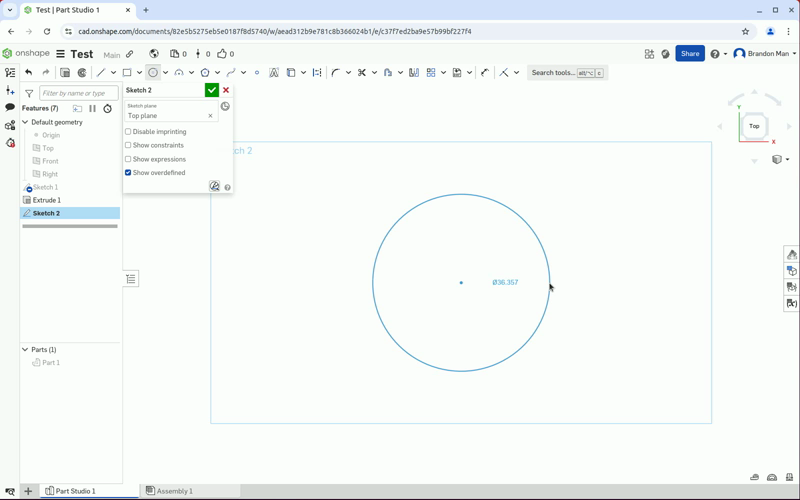
mouse_move(484, 315)
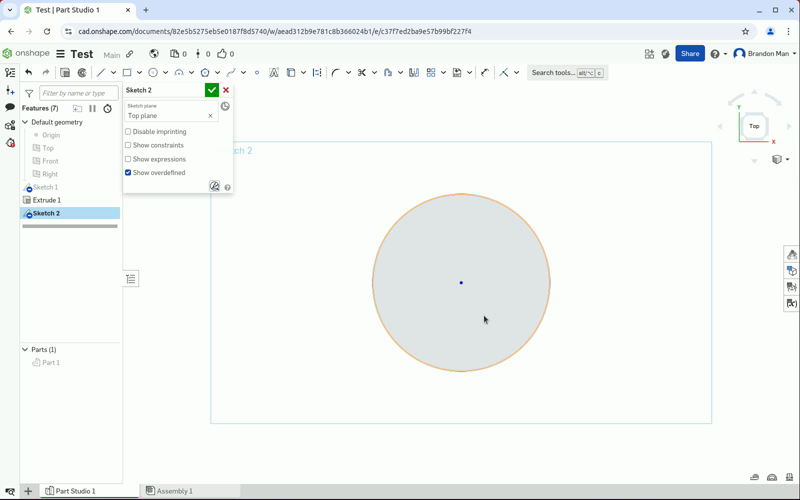
click(484, 315)
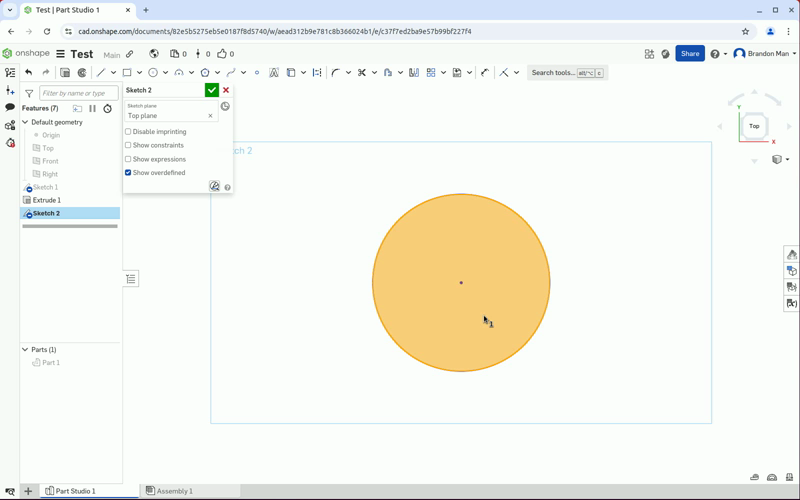
mouse_move(73, 352)
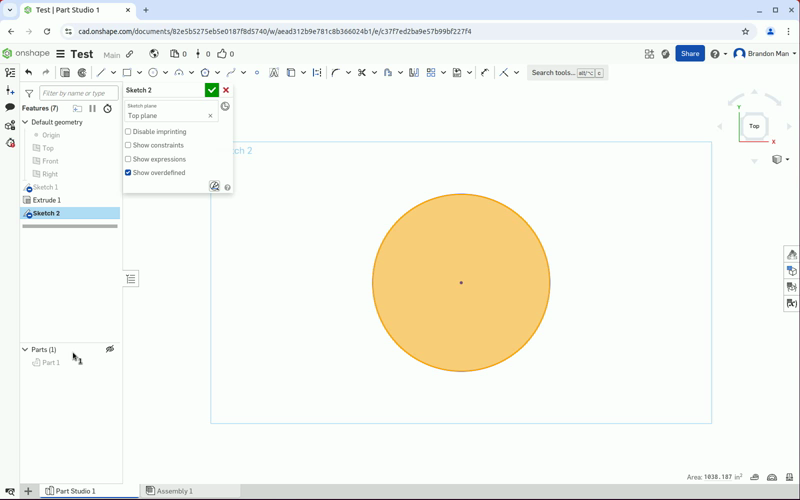
key(shift+y)
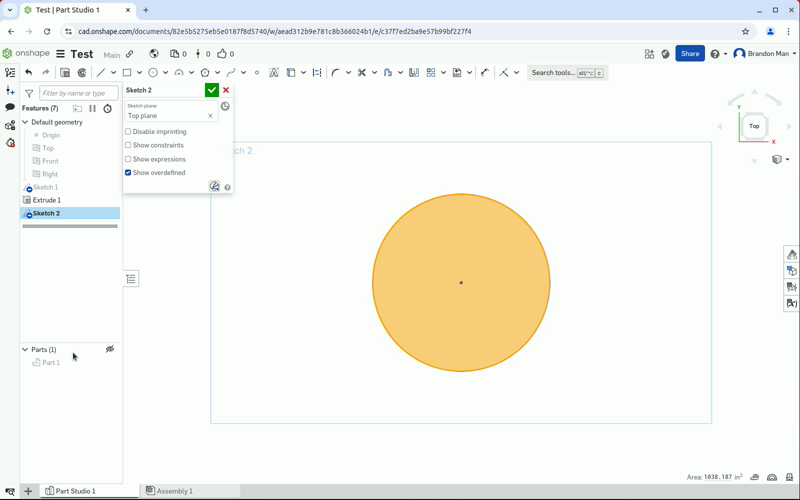
key(shift+e)
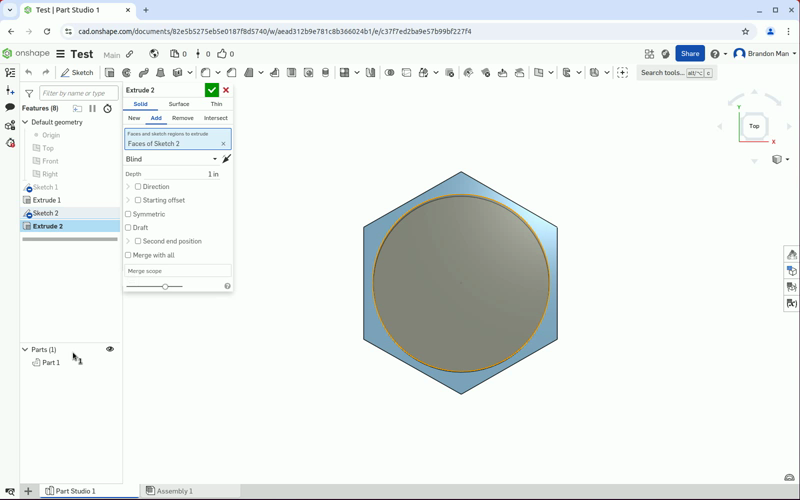
mouse_move(143, 106)
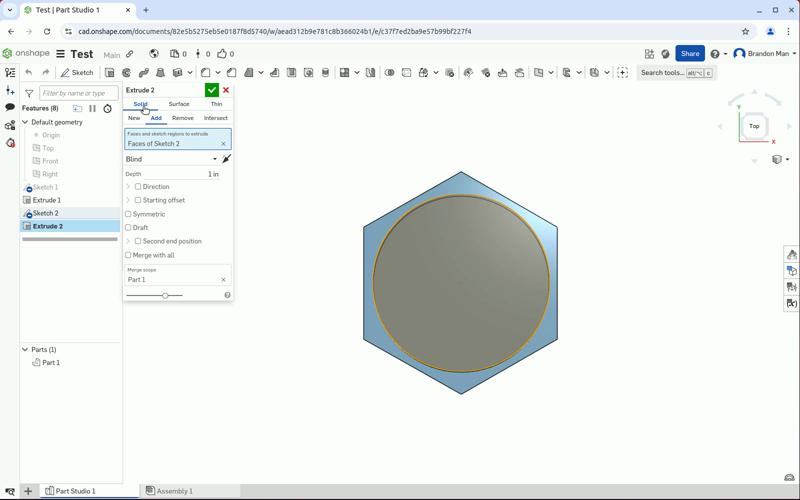
click(143, 106)
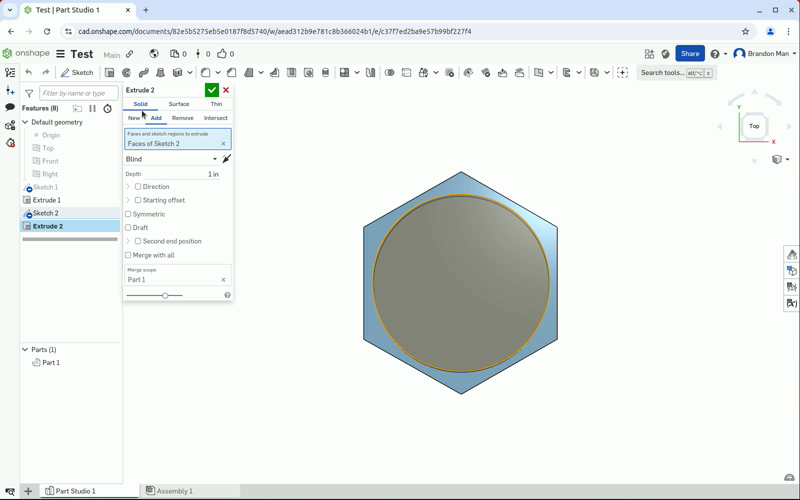
mouse_move(137, 120)
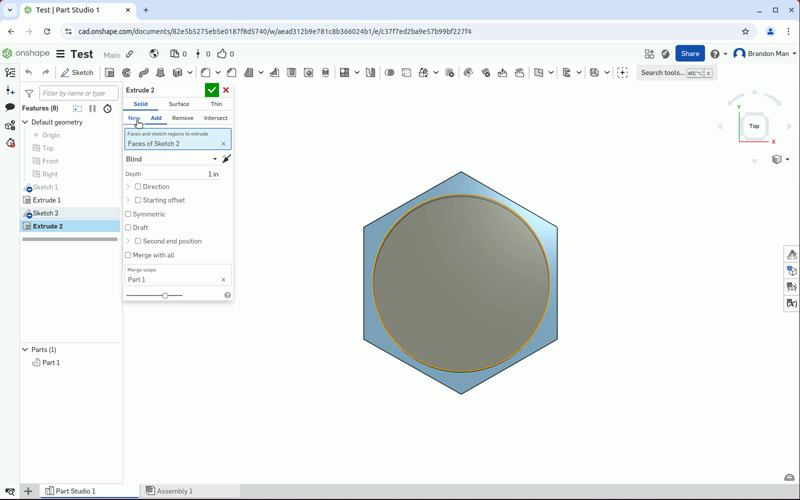
click(137, 120)
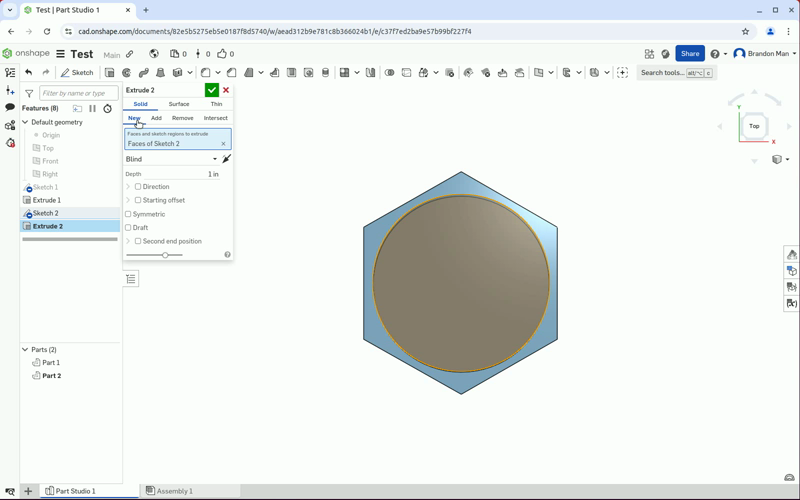
key(tab, 4)
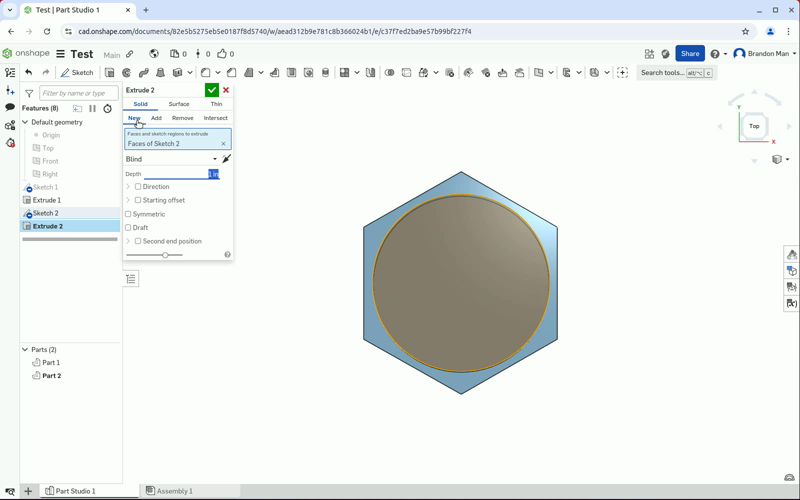
text(8.906)
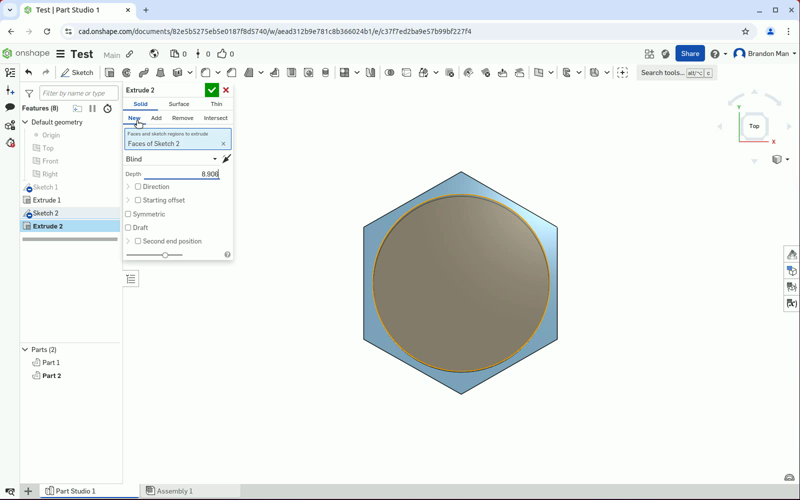
key(enter)
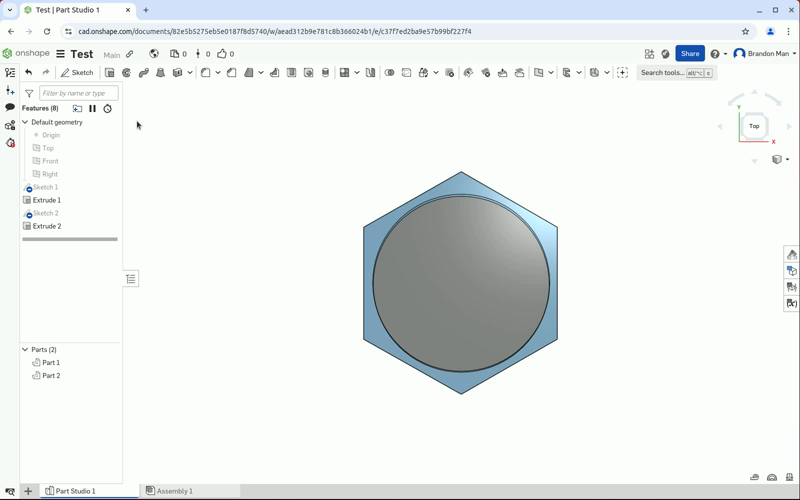
key(shift+h)
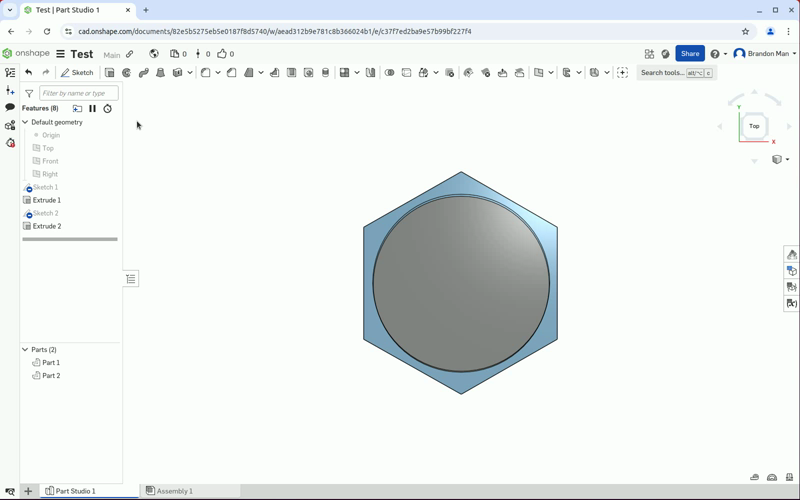
key(shift+h)
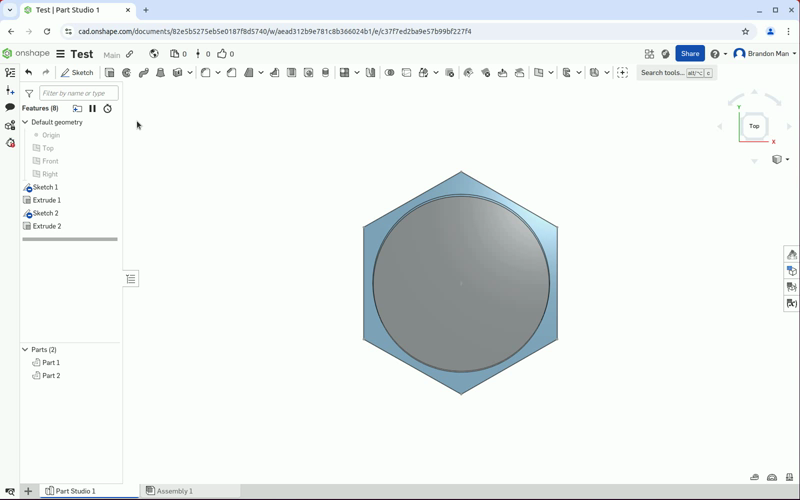
key(shift+7)
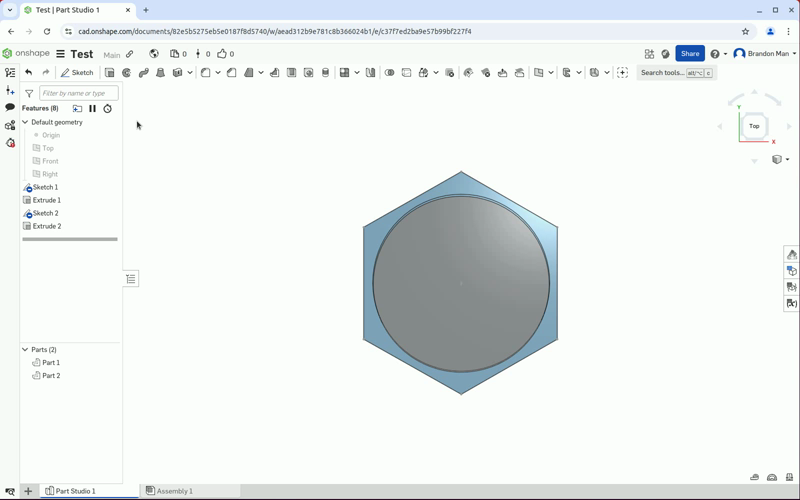
key(up, 3)
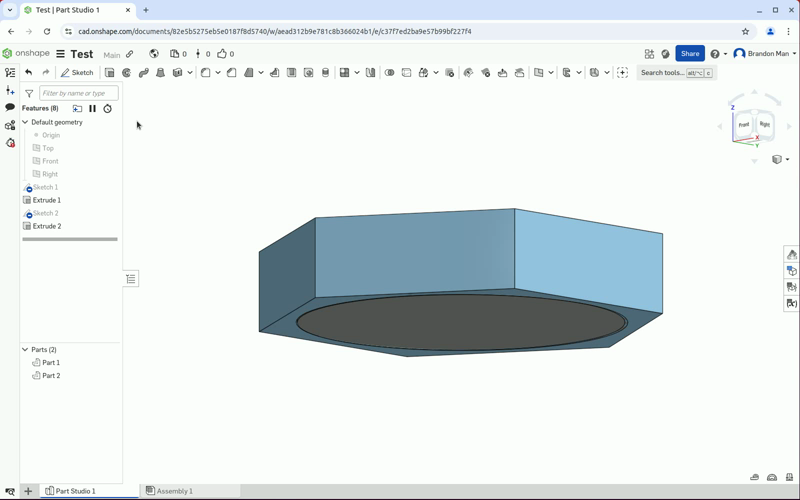
key(left, 3)
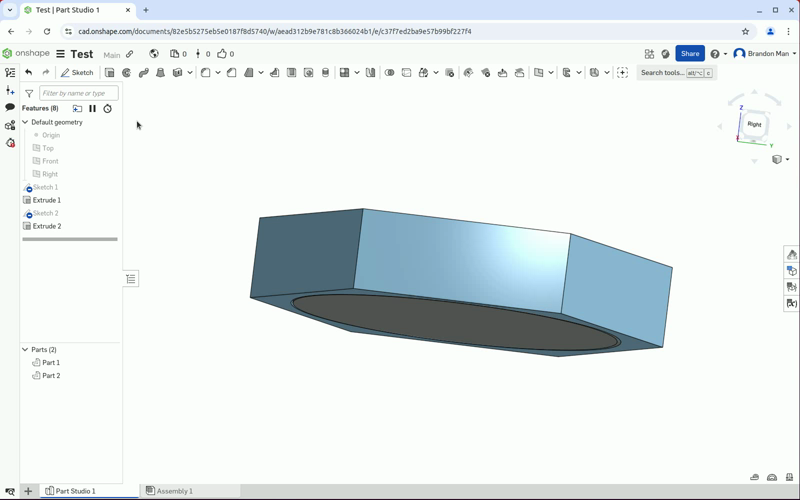
key(right, 3)
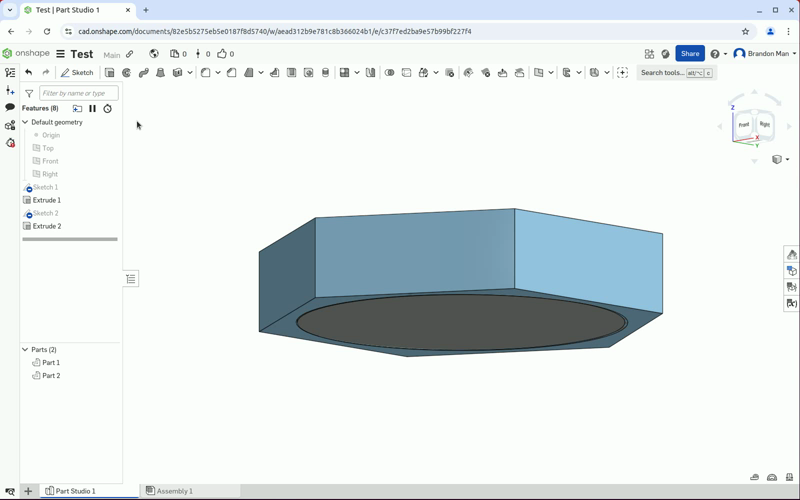
key(down, 3)
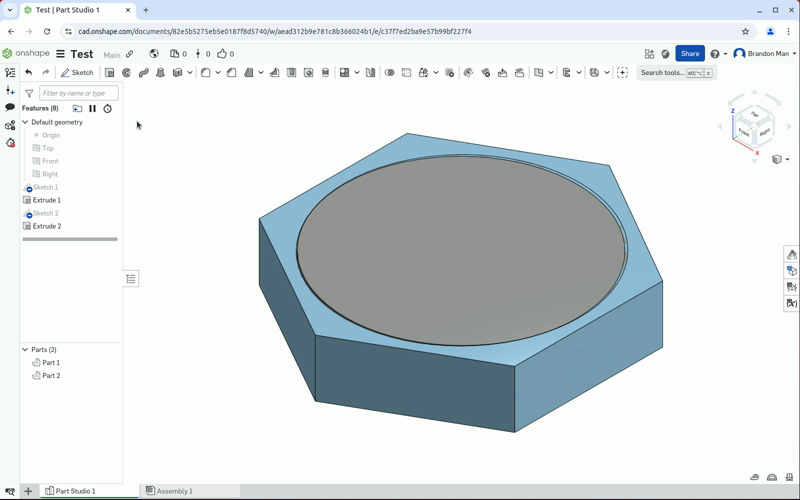
mouse_move(73, 189)
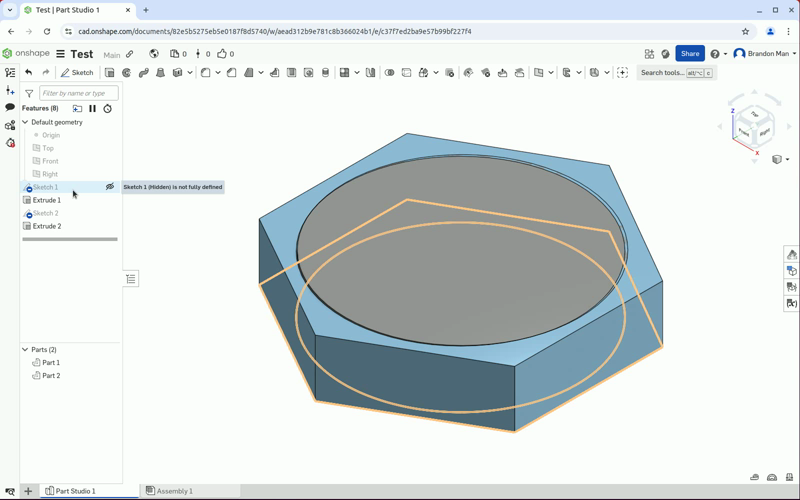
click(73, 189)